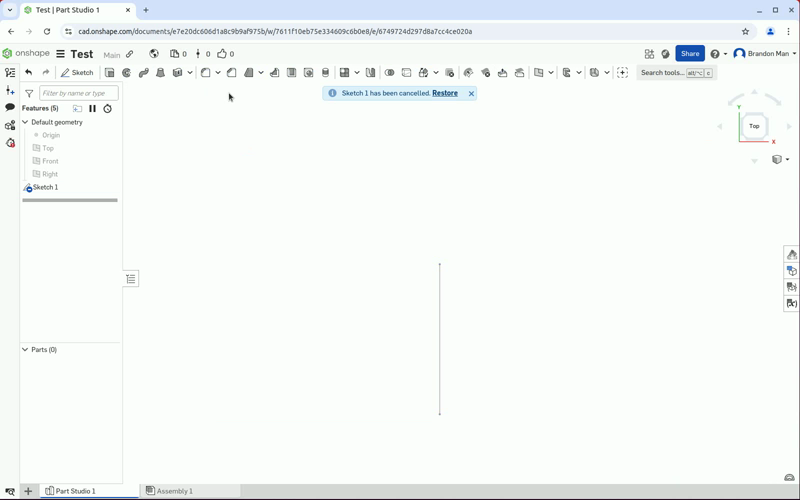
key(shift+h)
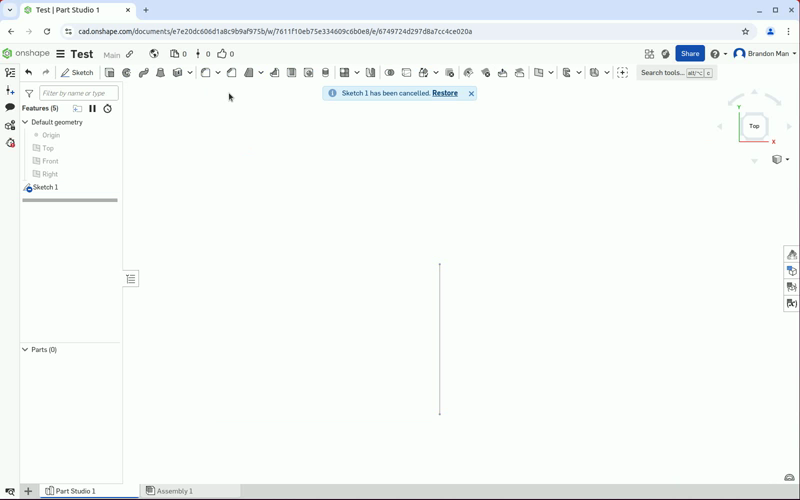
key(shift+s)
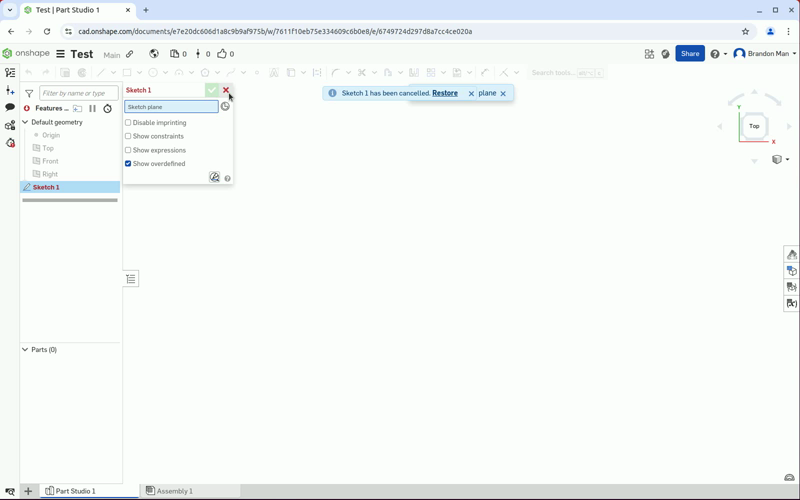
mouse_move(73, 150)
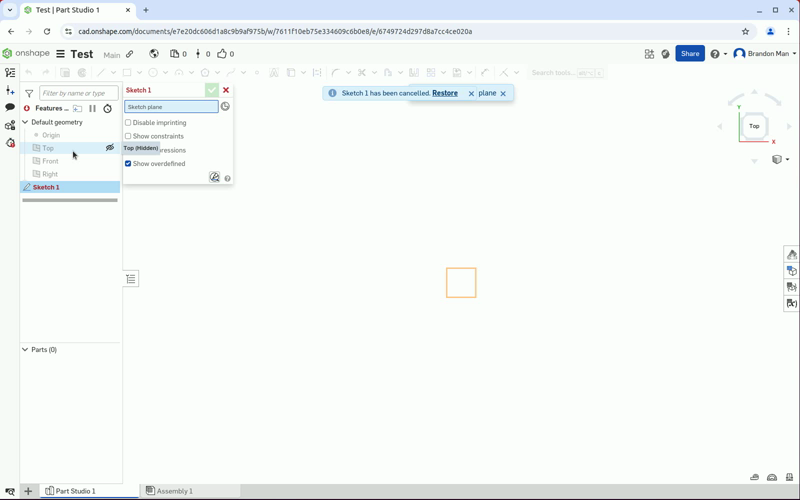
click(73, 150)
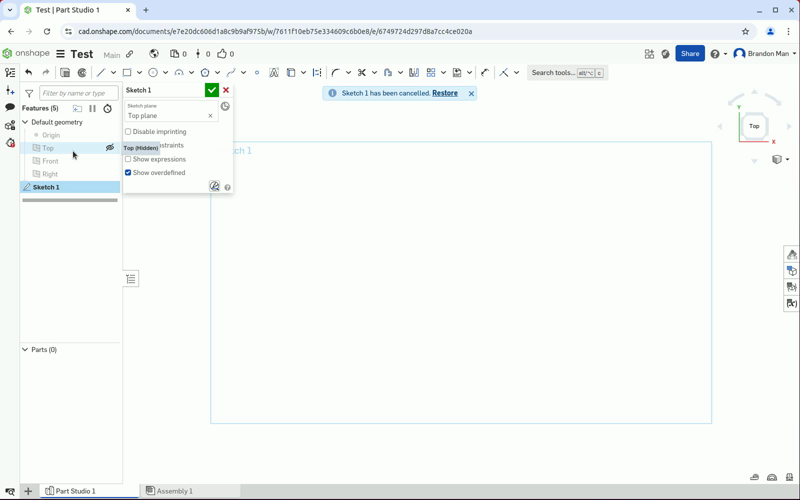
mouse_move(73, 352)
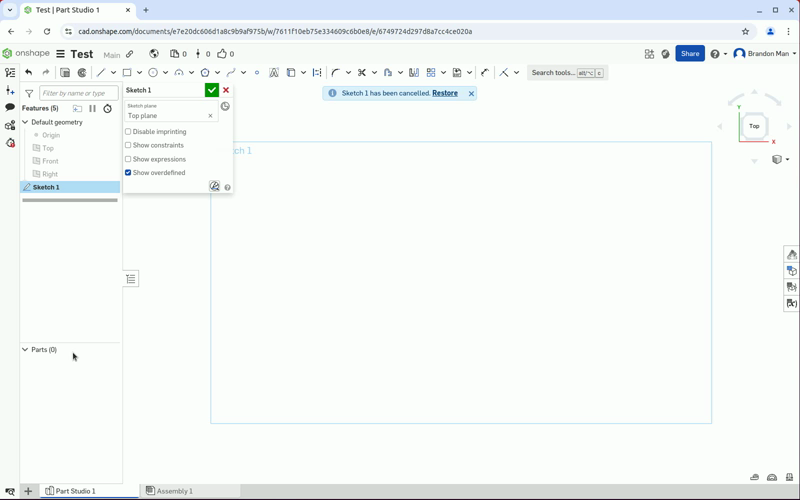
key(y)
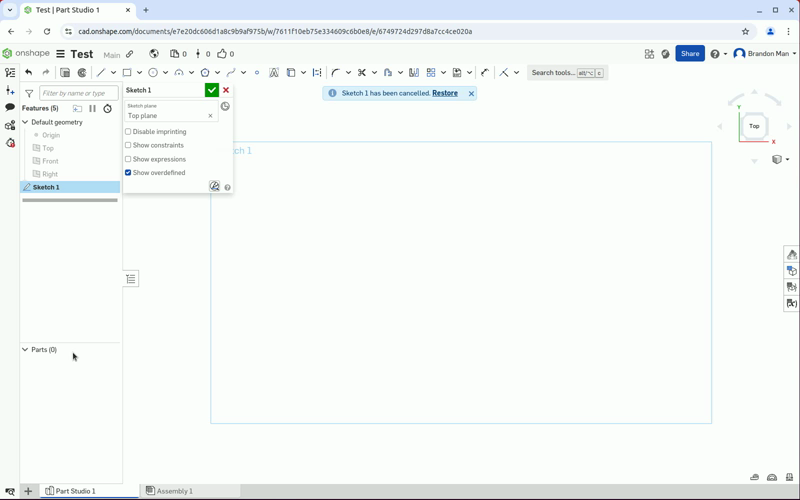
key(l)
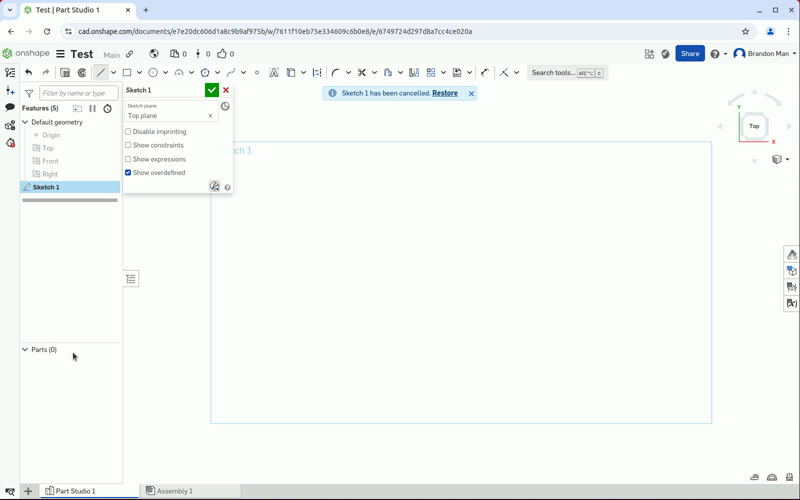
key_down(shift)
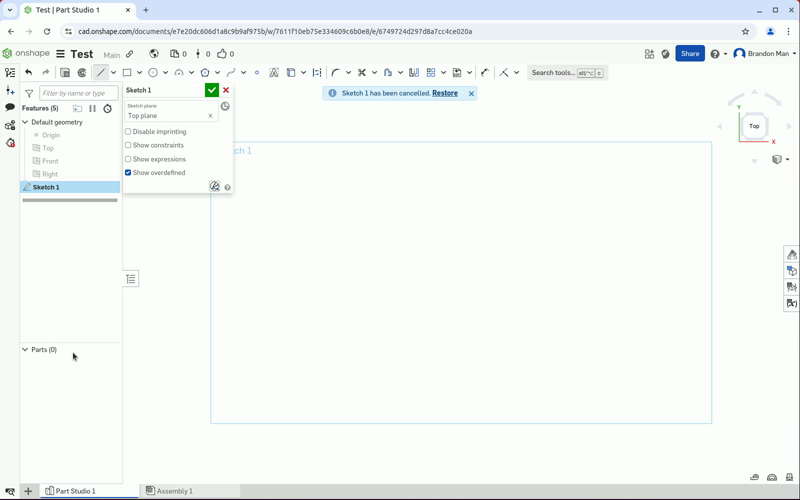
mouse_move(460, 282)
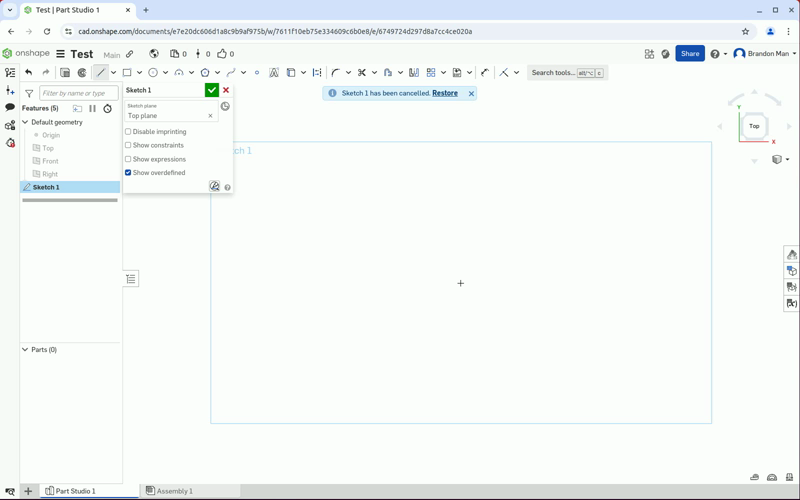
click(460, 282)
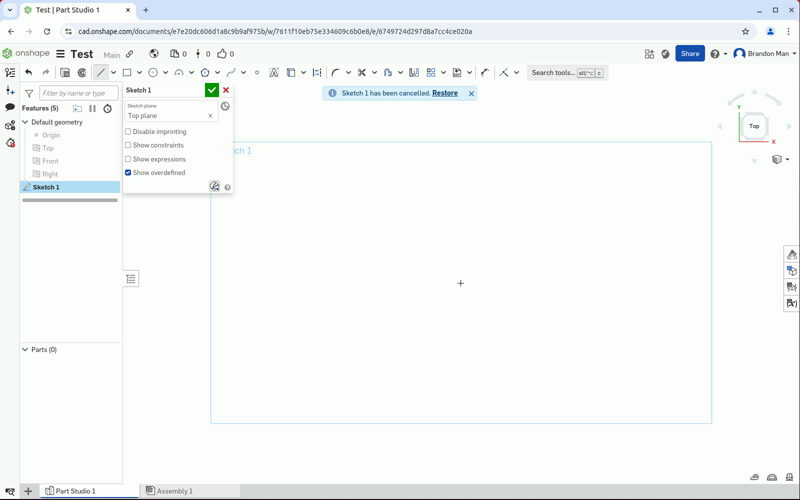
key_up(shift)
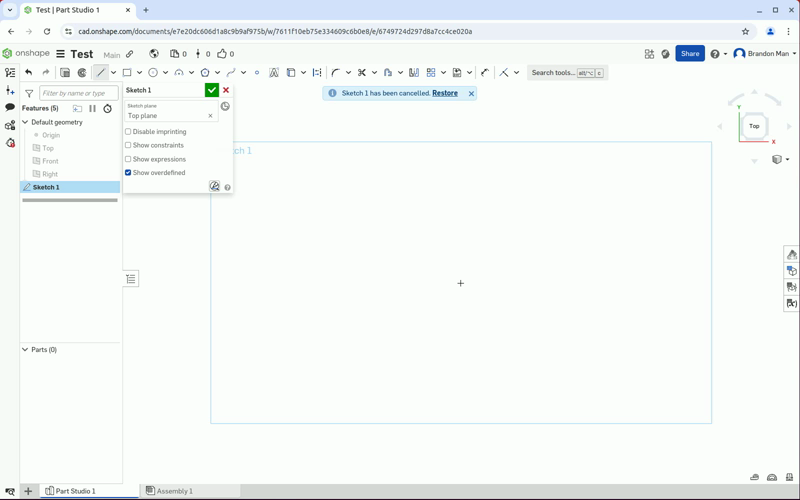
key_down(shift)
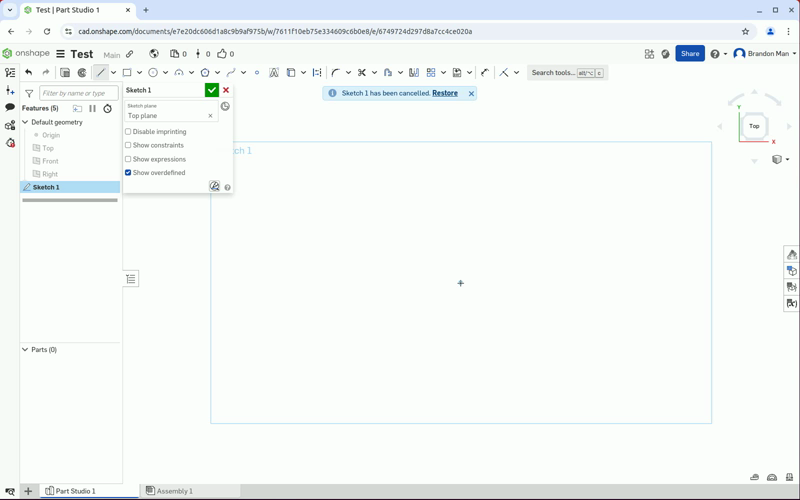
mouse_move(573, 282)
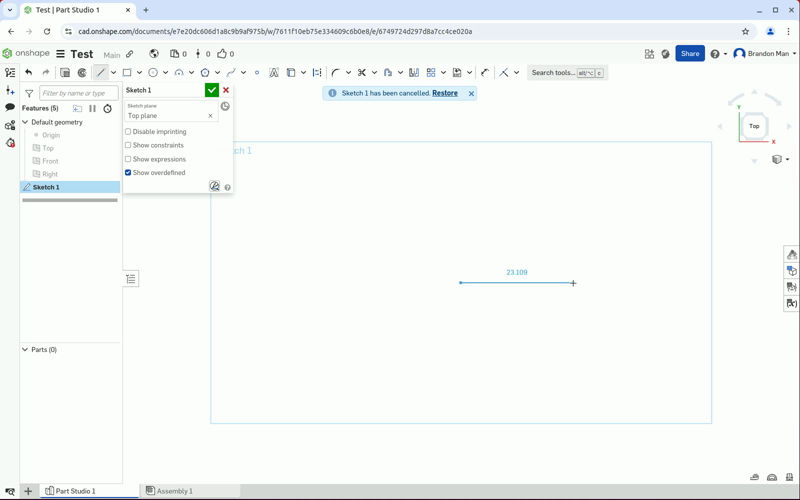
click(573, 282)
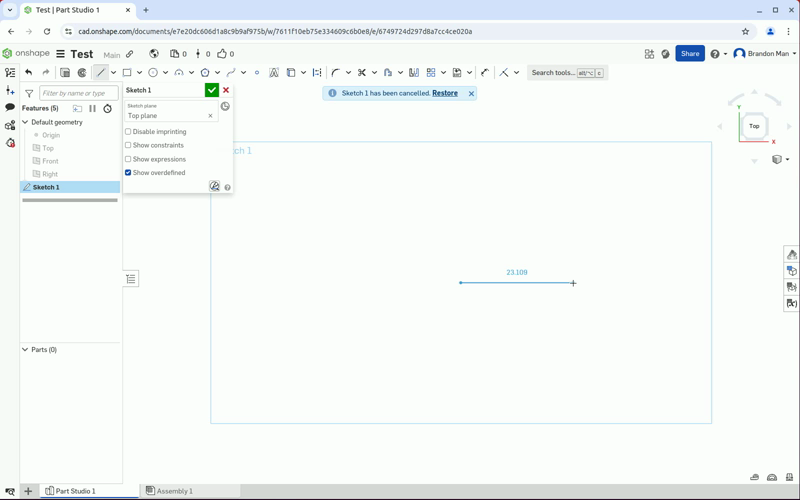
key_up(shift)
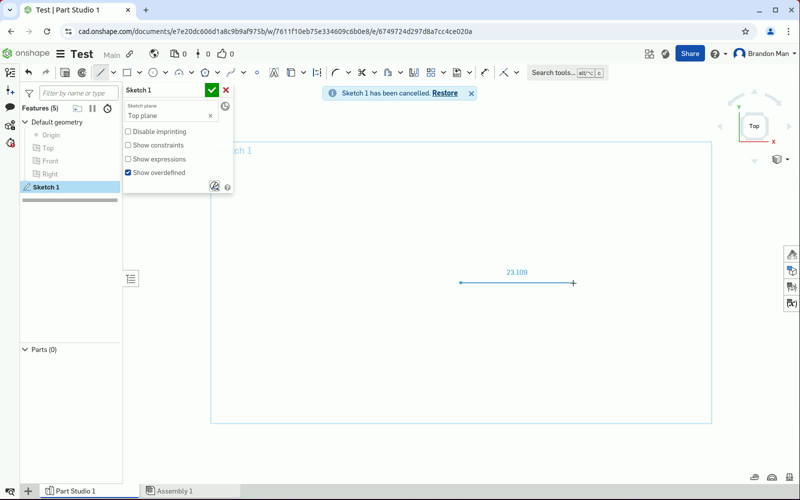
key_down(shift)
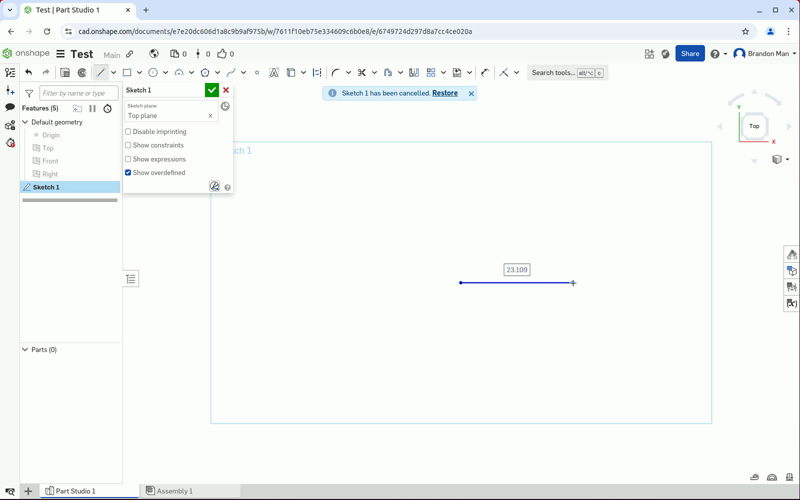
mouse_move(573, 201)
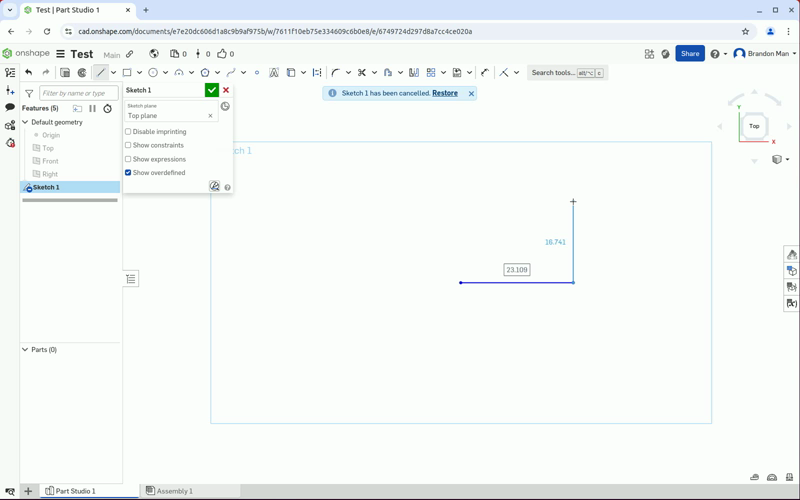
click(573, 201)
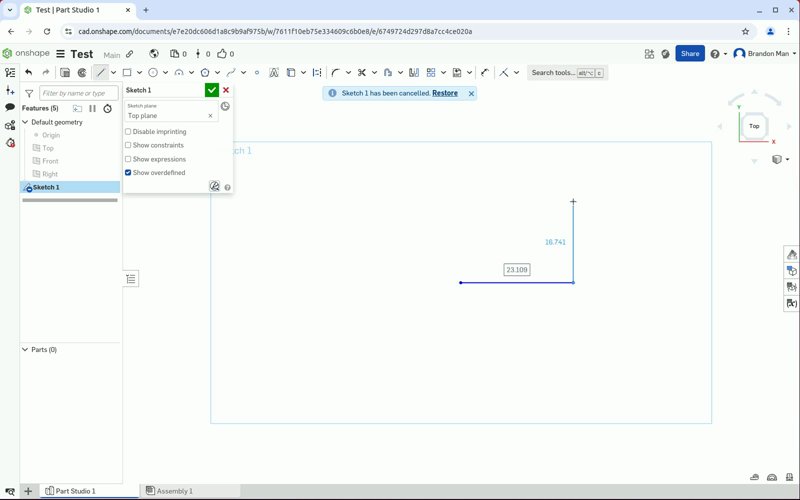
key_up(shift)
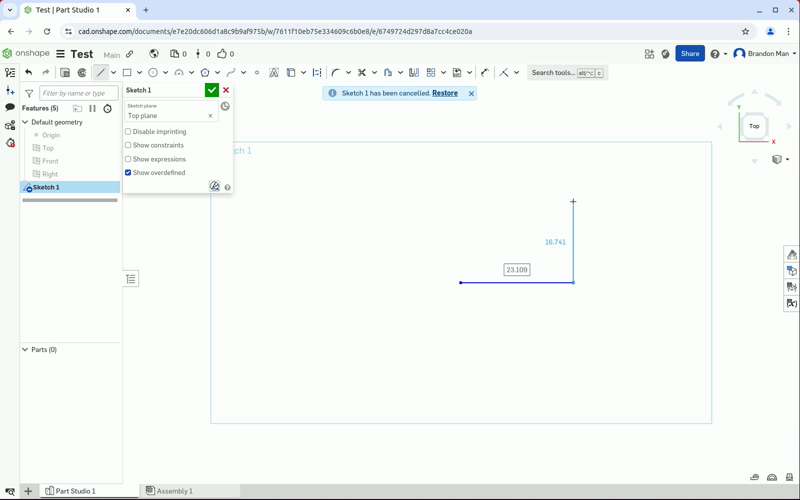
key_down(shift)
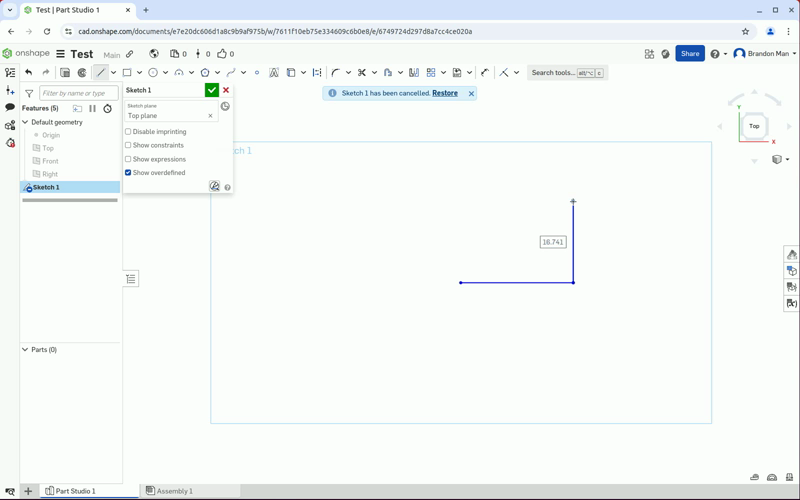
mouse_move(460, 201)
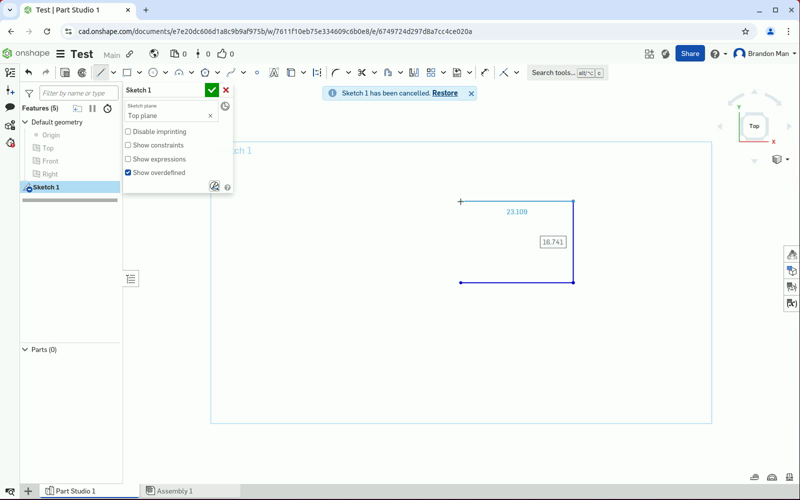
click(460, 201)
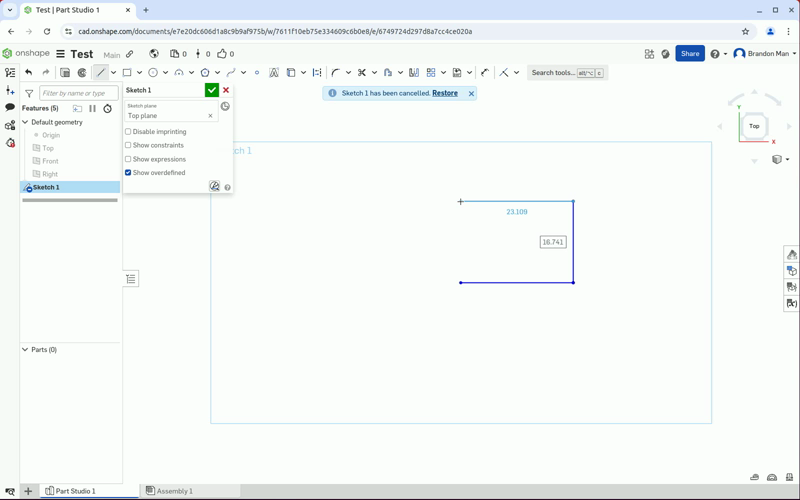
key_up(shift)
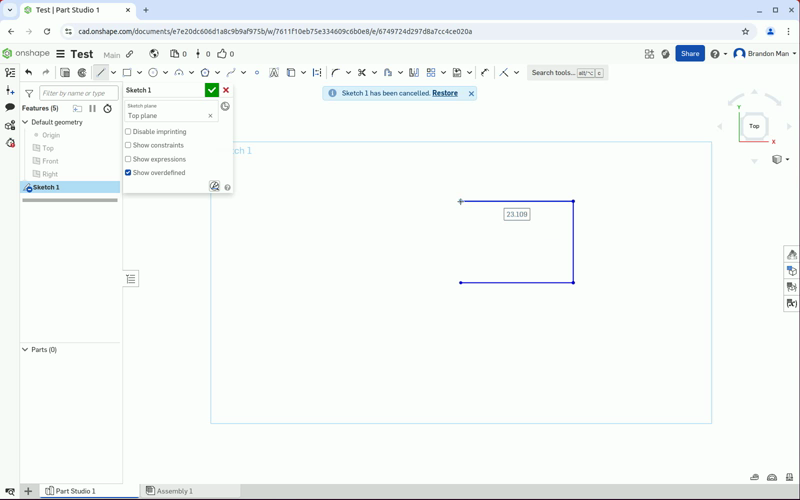
key_down(shift)
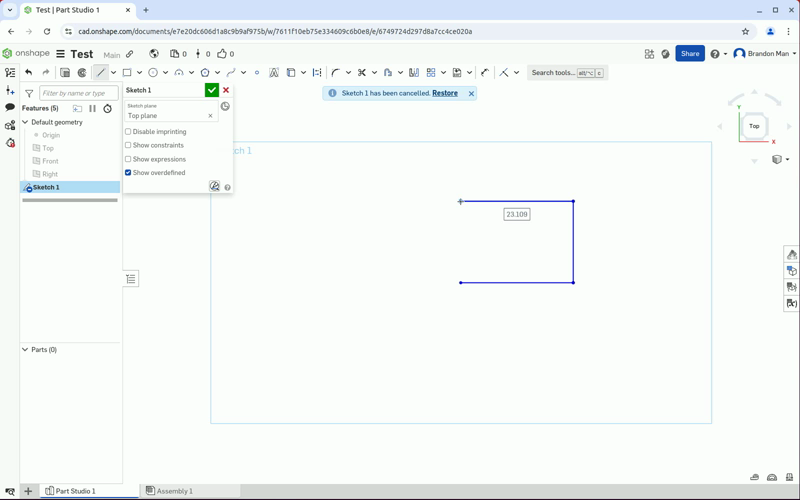
mouse_move(460, 282)
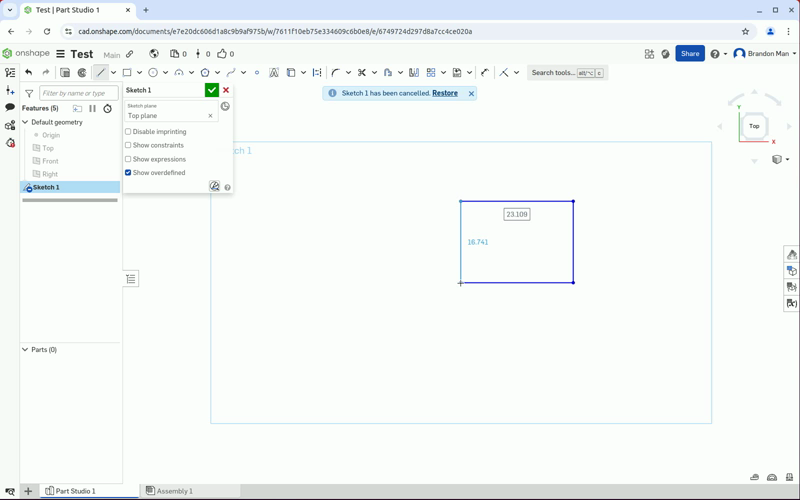
key_up(shift)
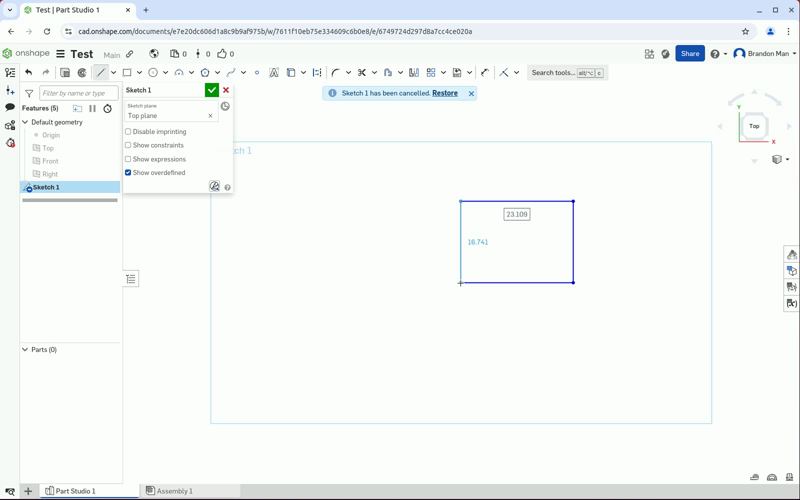
click(460, 282)
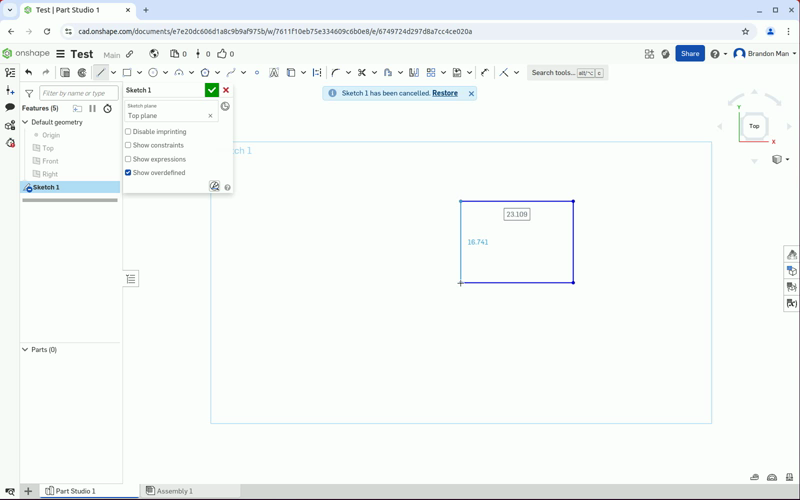
key(esc)
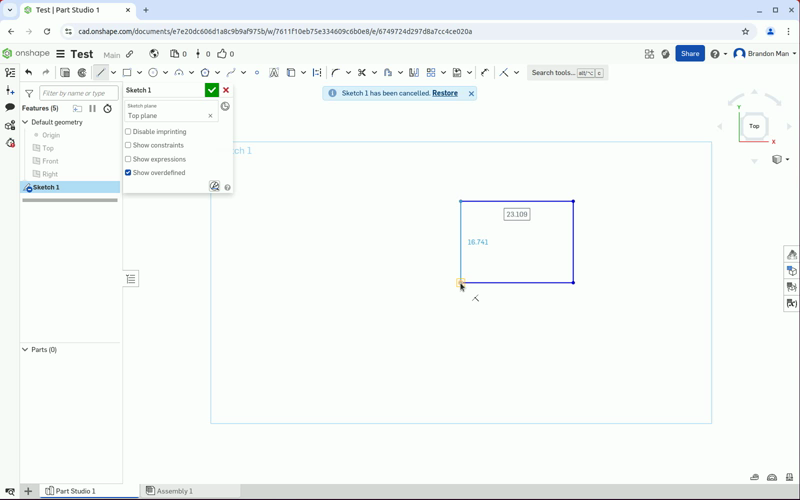
mouse_move(542, 217)
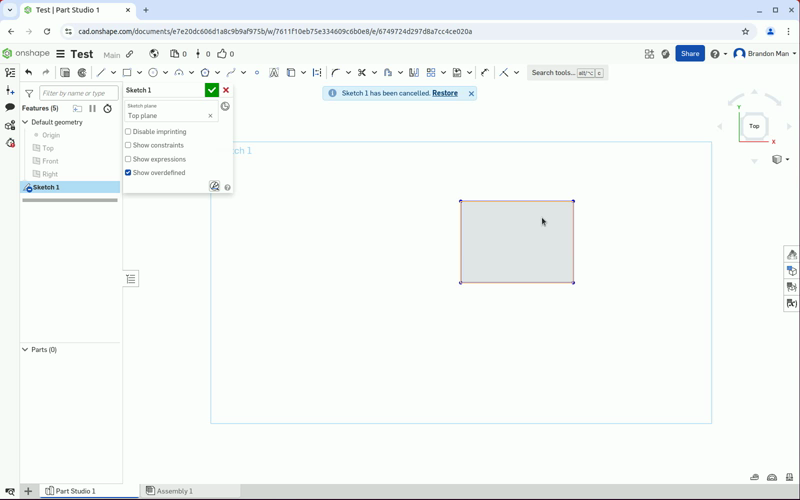
click(542, 217)
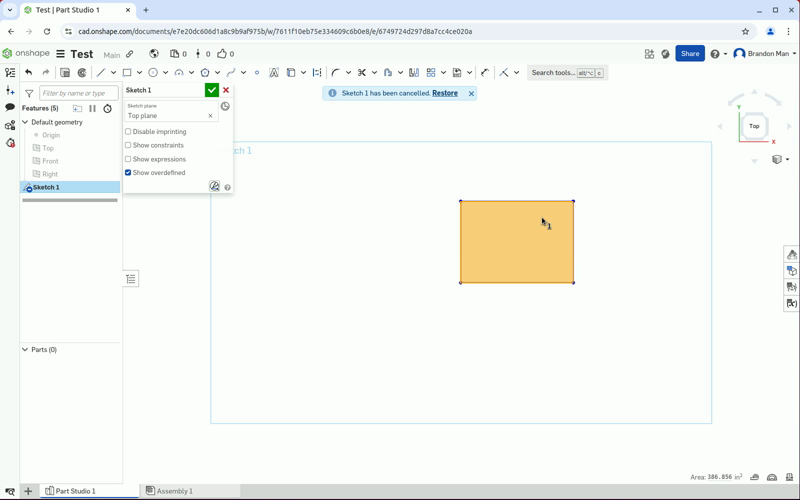
mouse_move(73, 352)
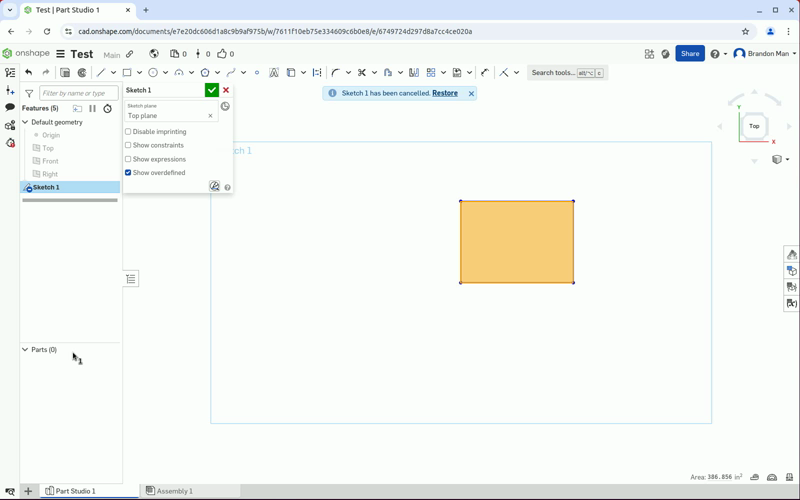
key(shift+y)
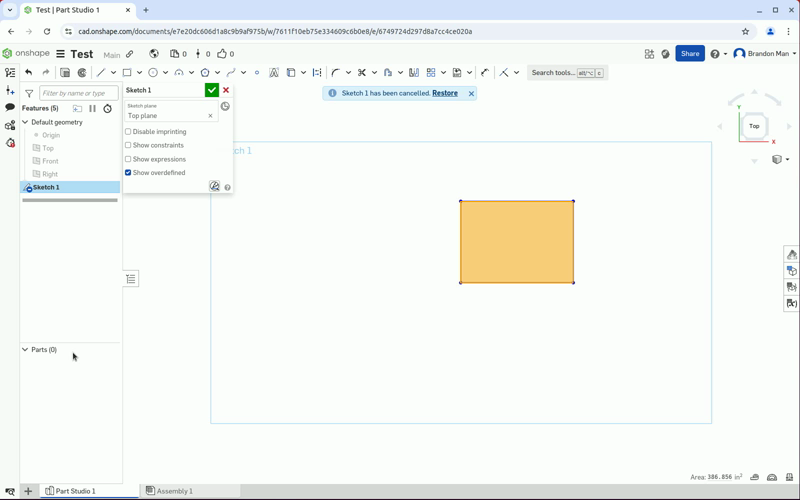
key(shift+e)
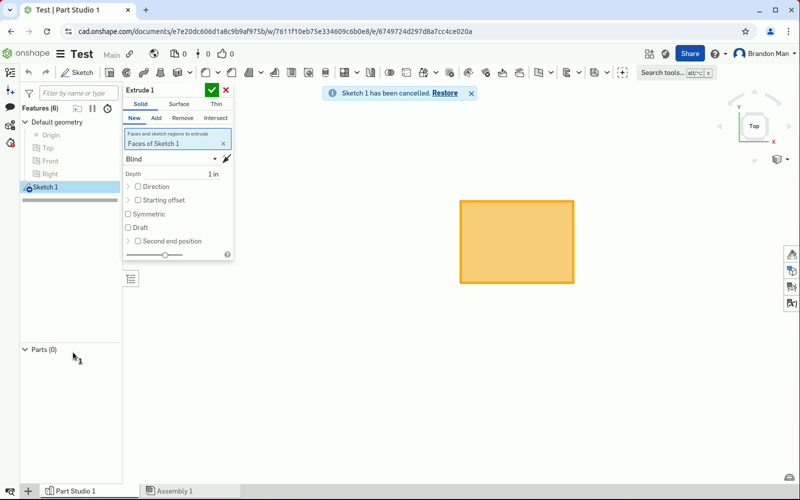
mouse_move(143, 106)
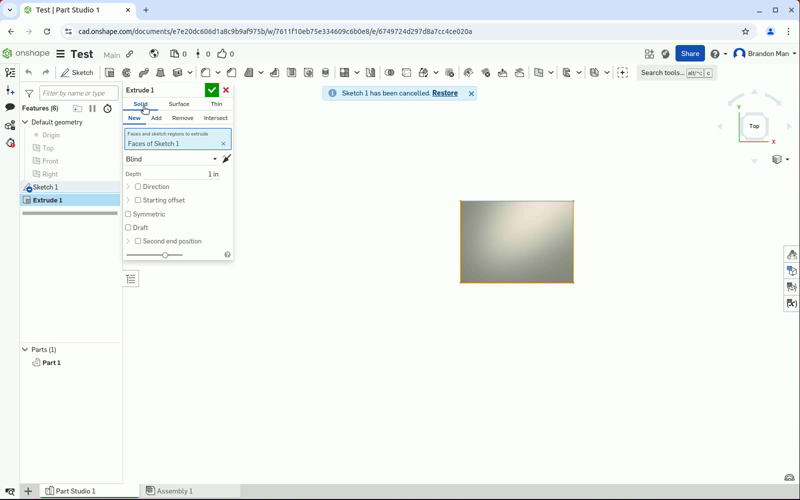
click(143, 106)
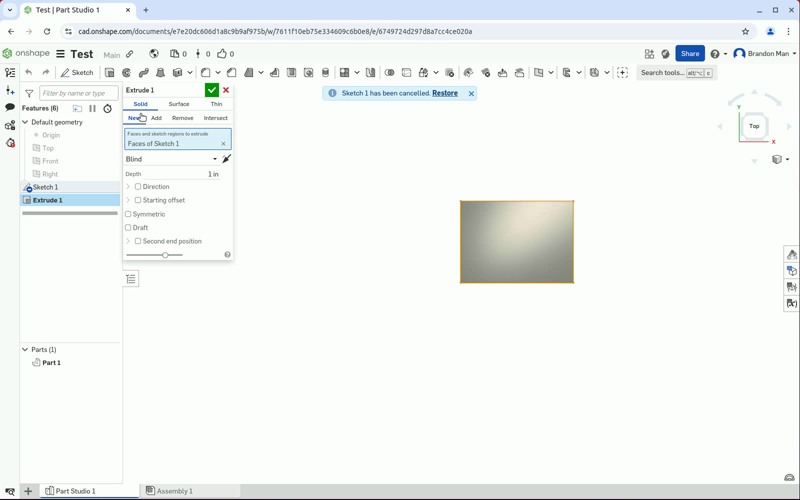
mouse_move(137, 120)
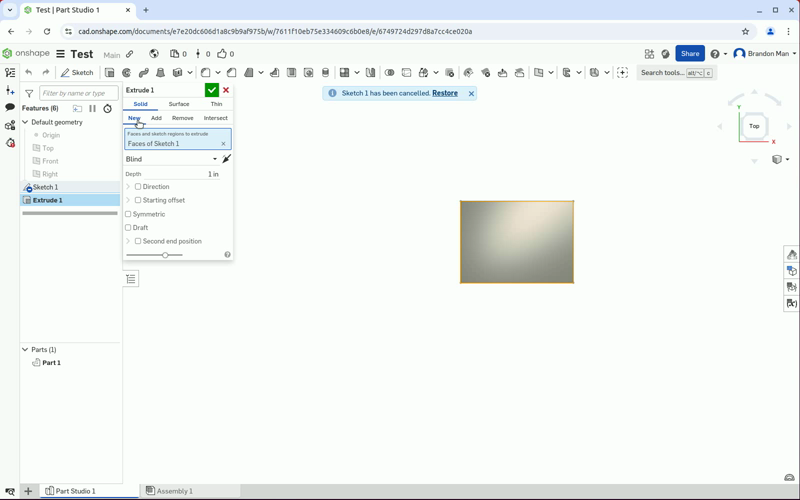
click(137, 120)
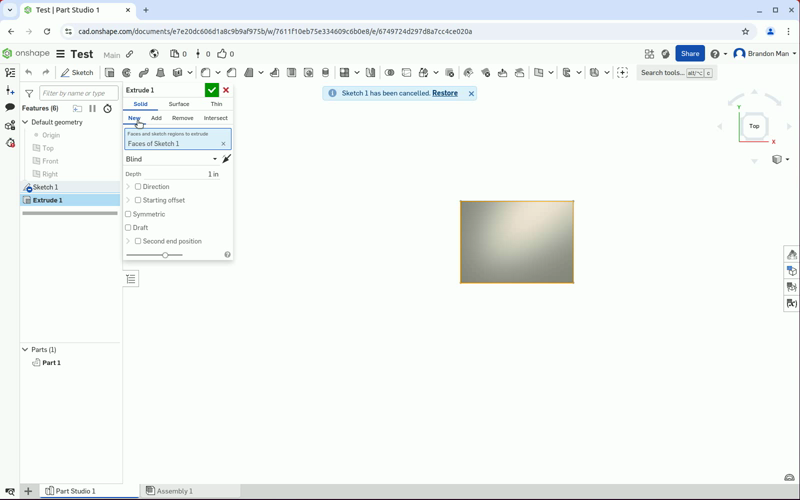
key(tab, 4)
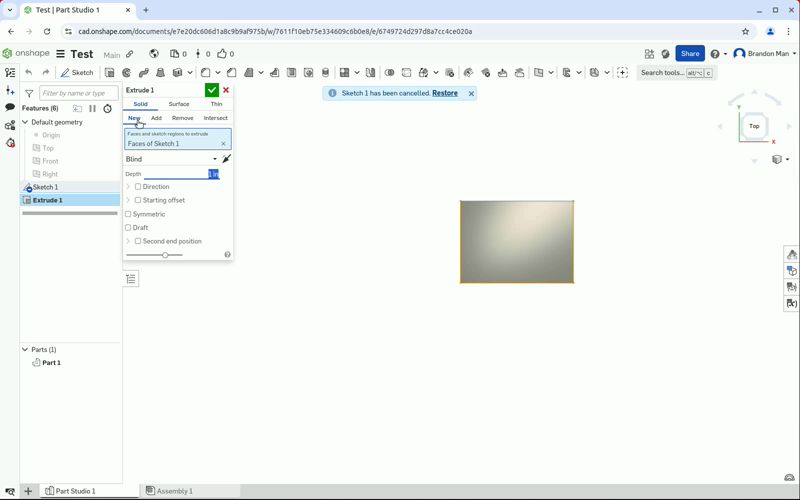
text(10.591)
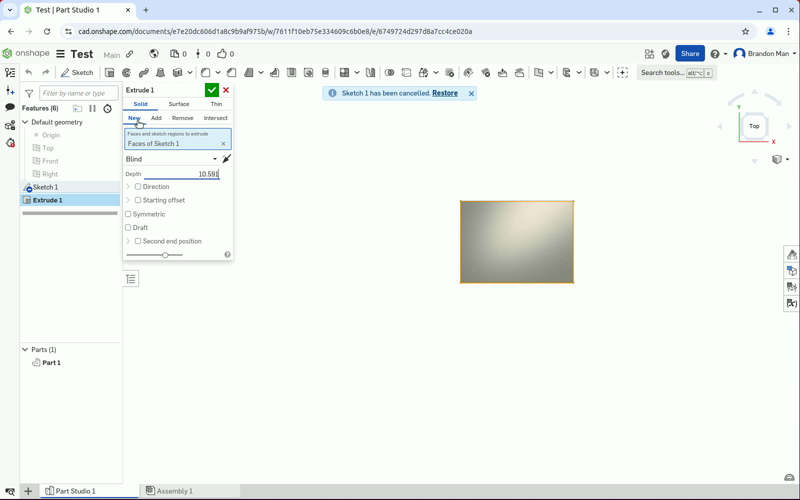
key(enter)
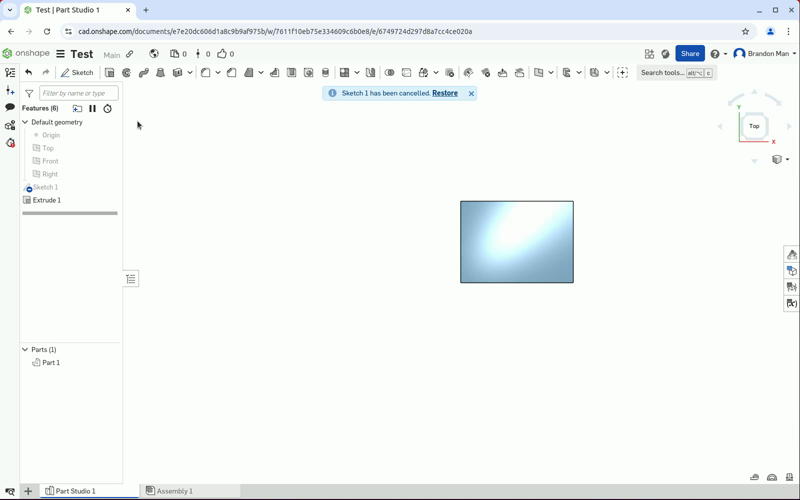
key(shift+h)
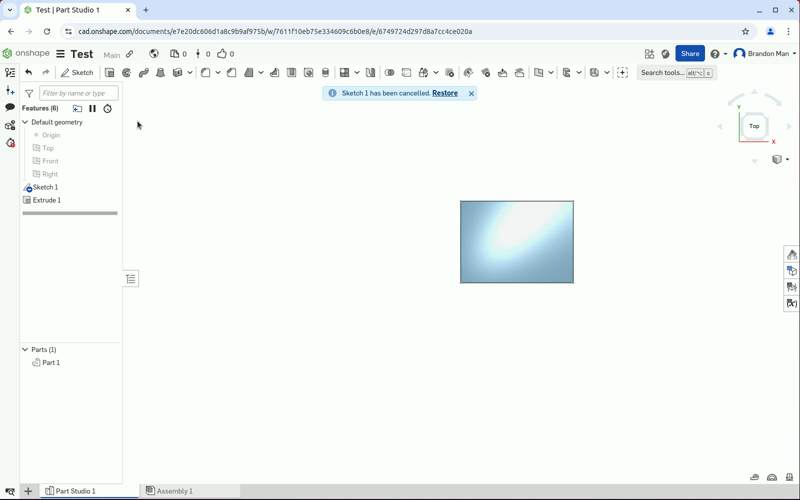
key(shift+h)
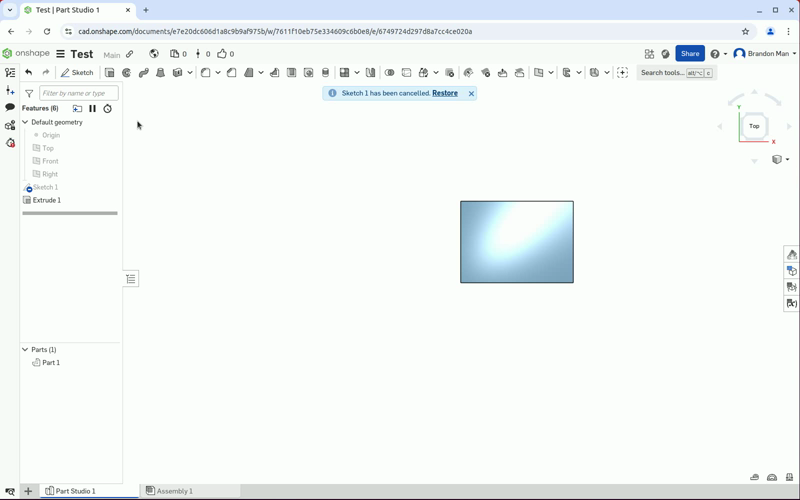
mouse_move(73, 189)
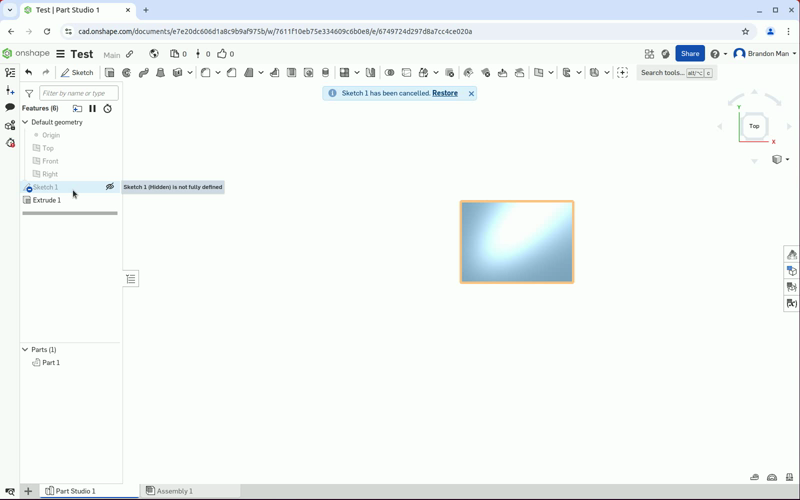
click(73, 189)
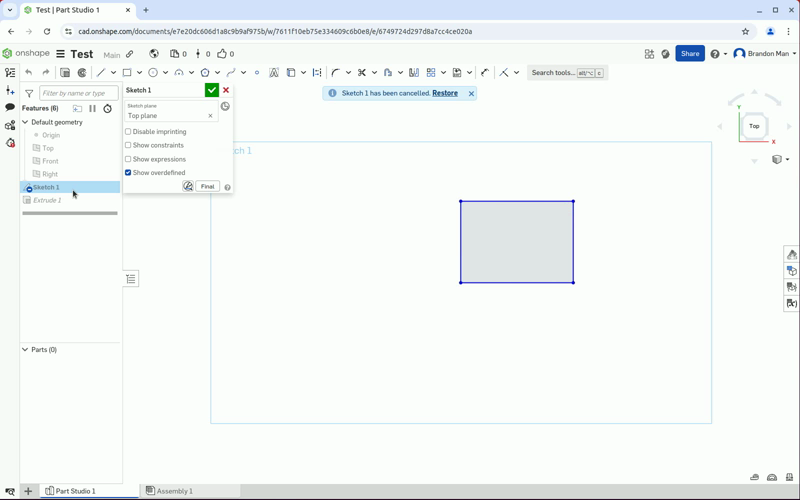
mouse_move(229, 92)
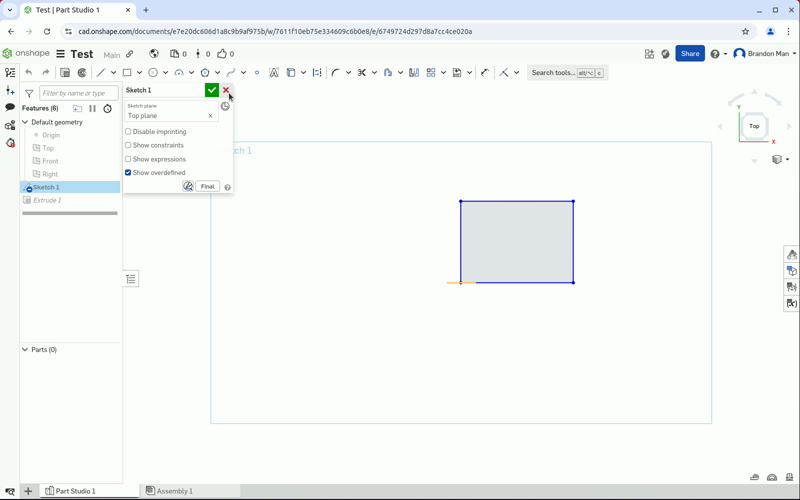
click(229, 92)
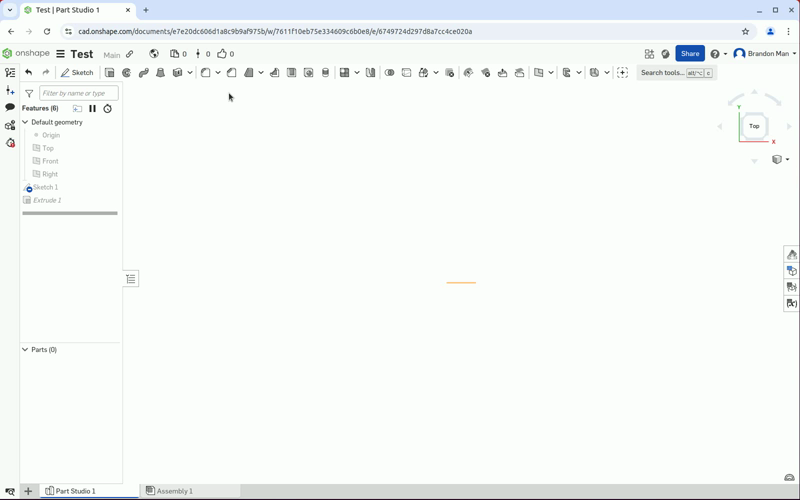
mouse_move(73, 352)
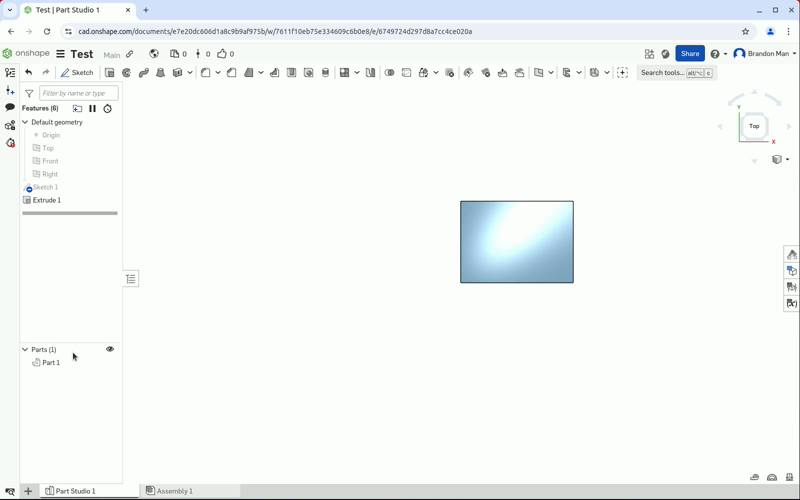
key(y)
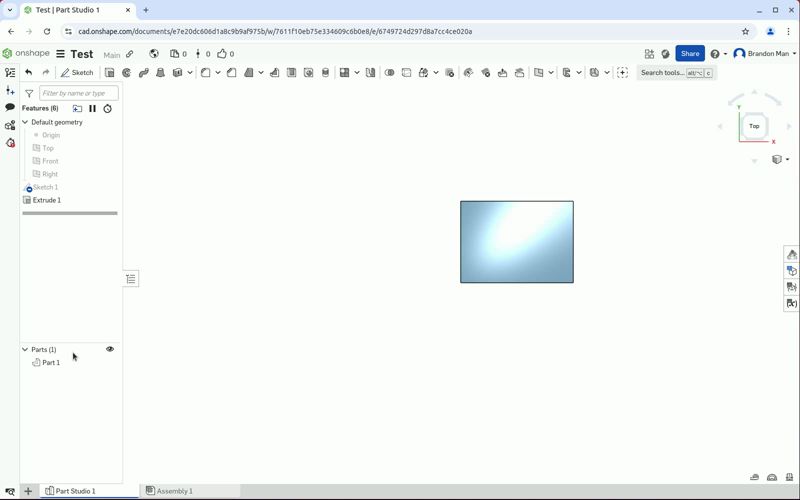
key(shift+p)
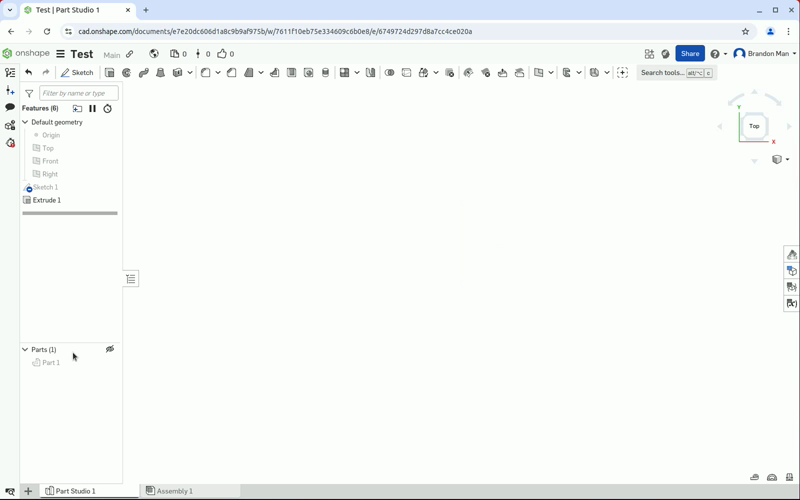
key(space)
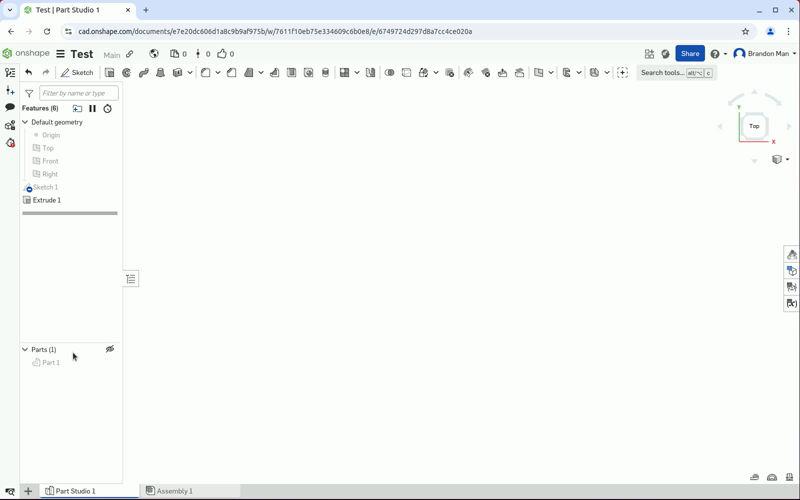
key_down(shift)
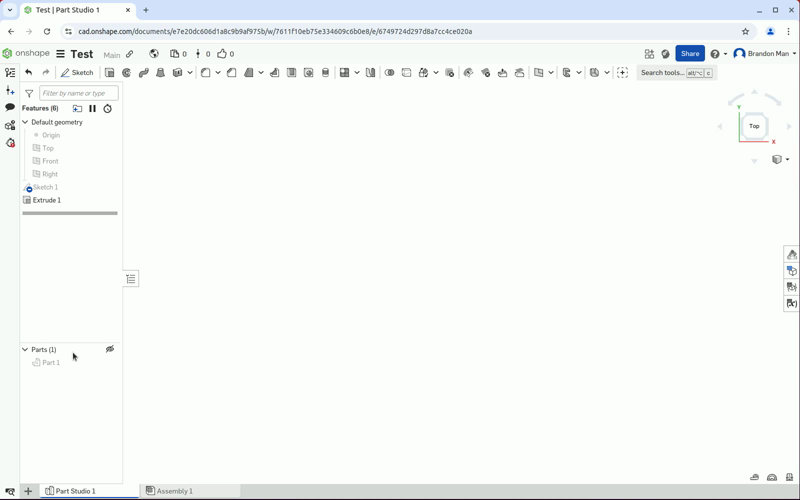
key(up)
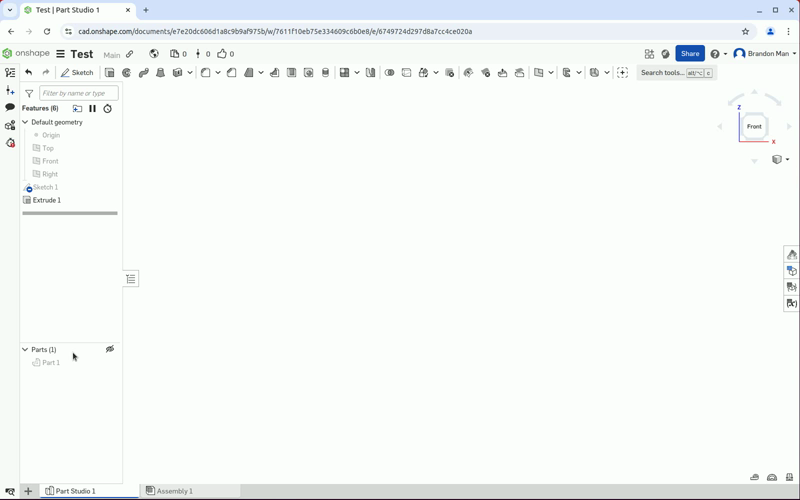
key_up(shift)
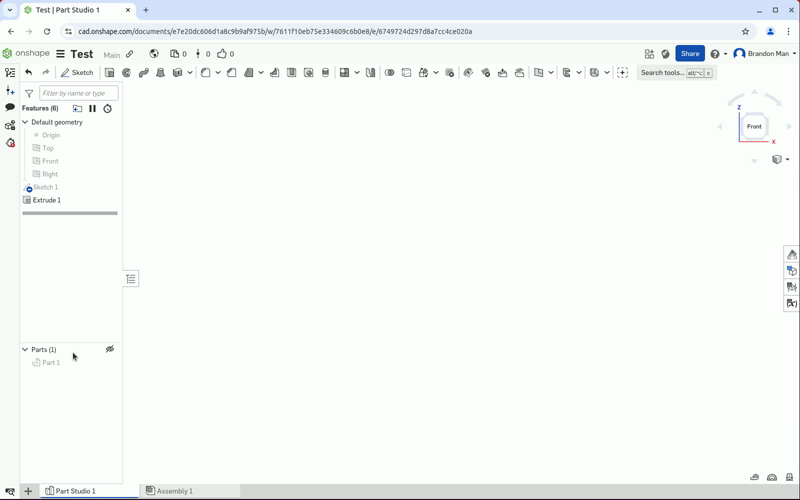
mouse_move(73, 352)
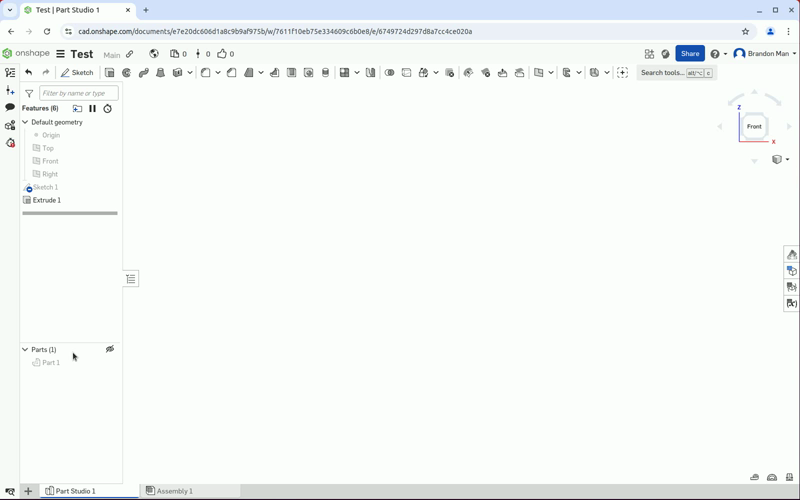
key(shift+y)
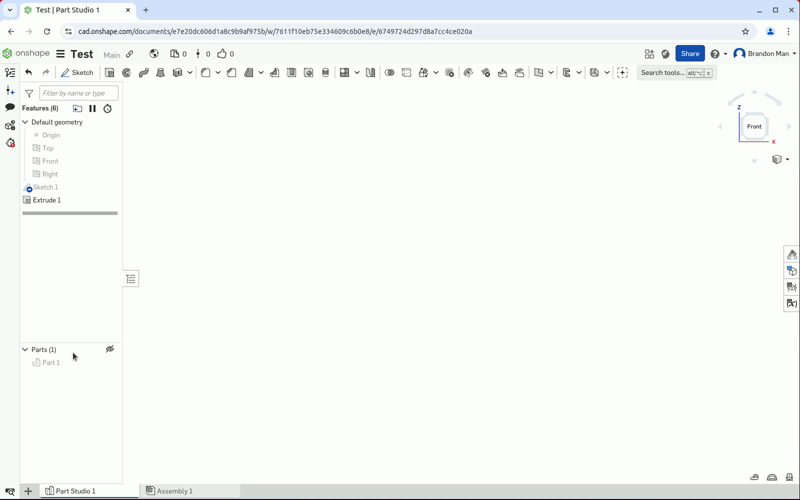
key(shift+s)
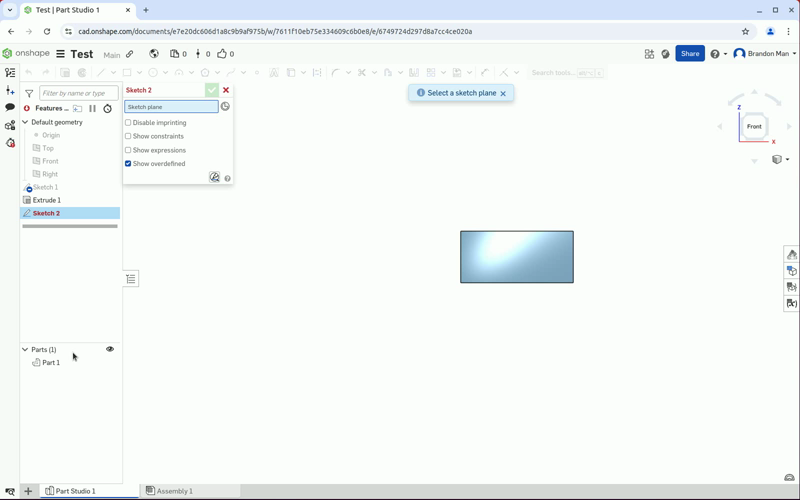
mouse_move(73, 163)
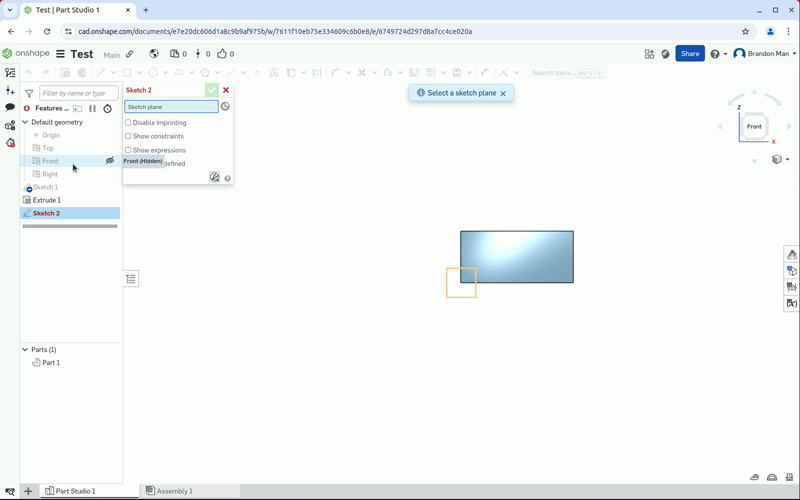
click(73, 163)
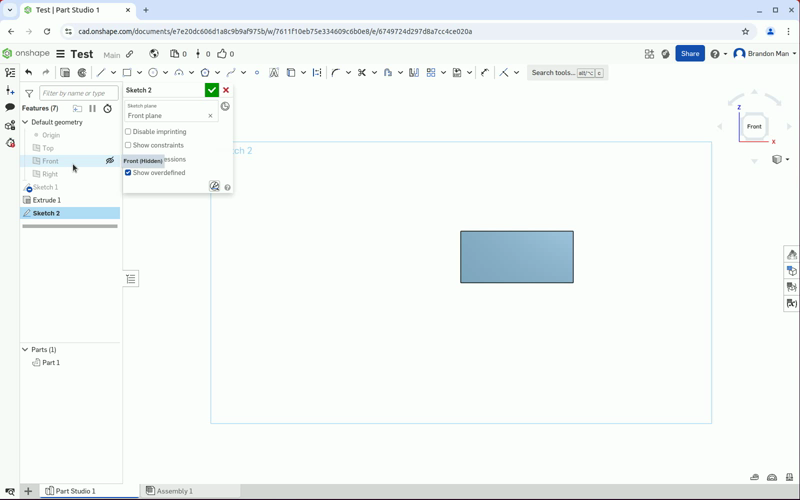
mouse_move(73, 352)
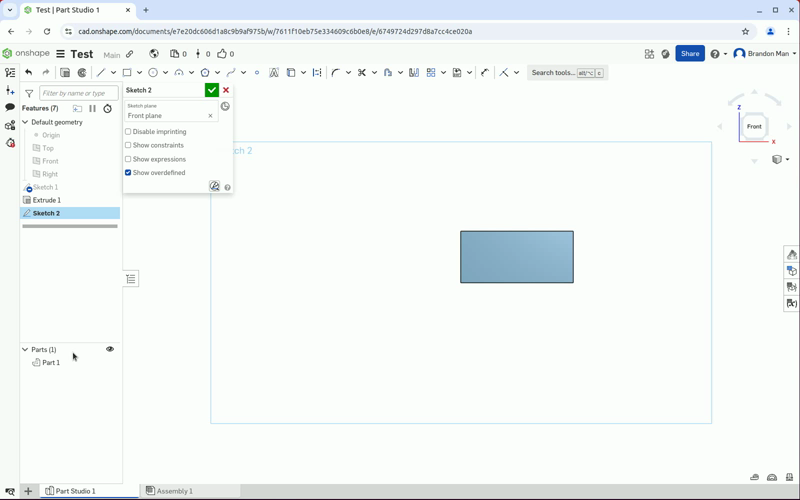
key(y)
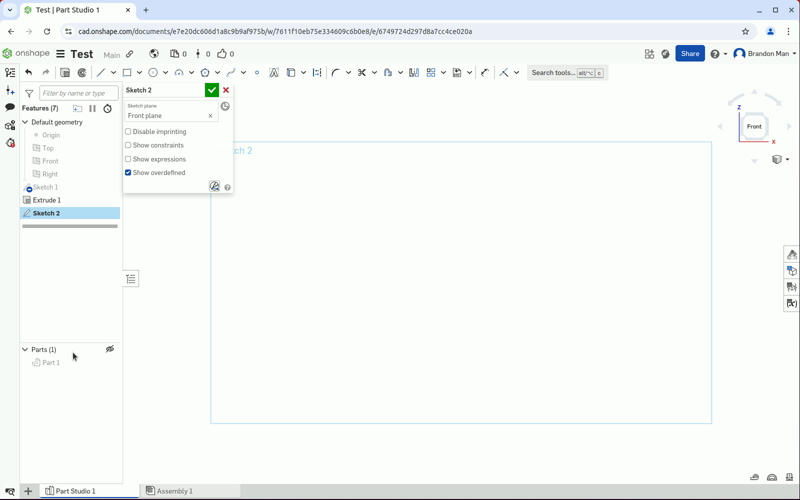
key(c)
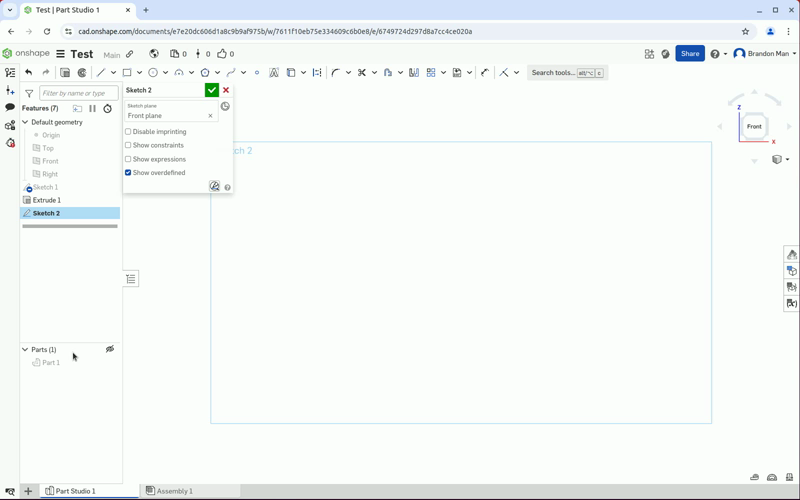
key_down(shift)
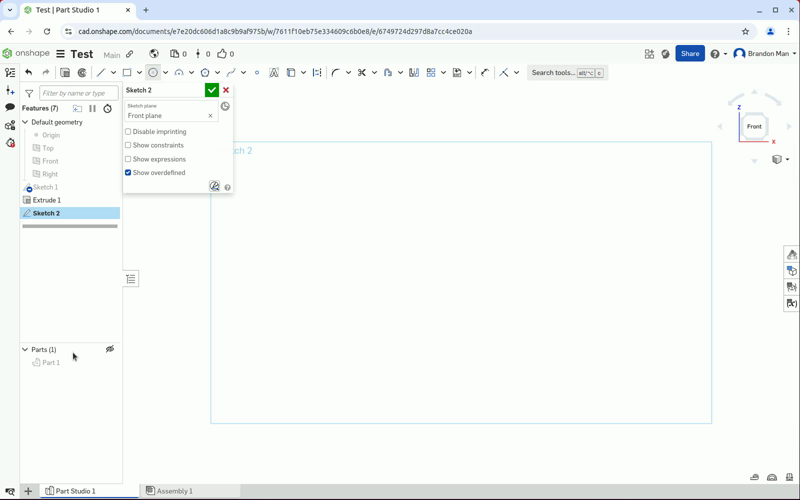
mouse_move(500, 257)
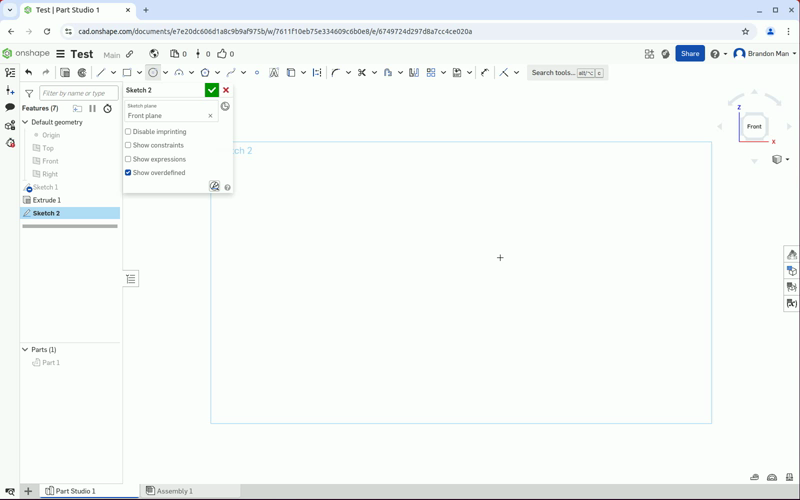
click(500, 257)
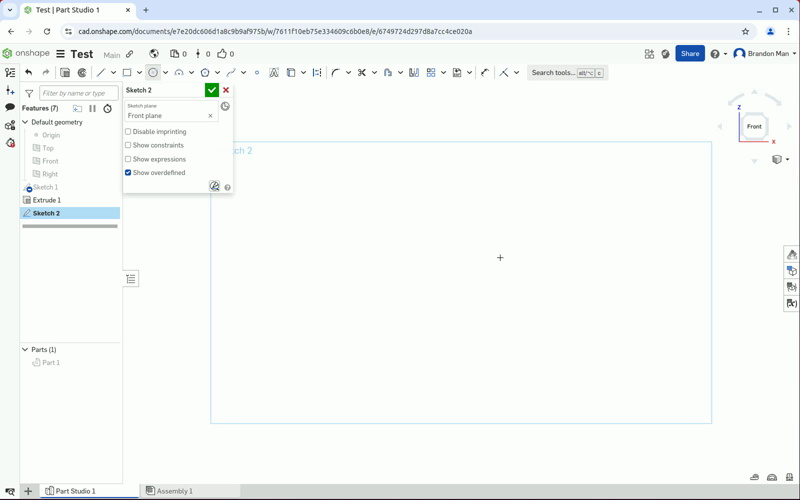
key_up(shift)
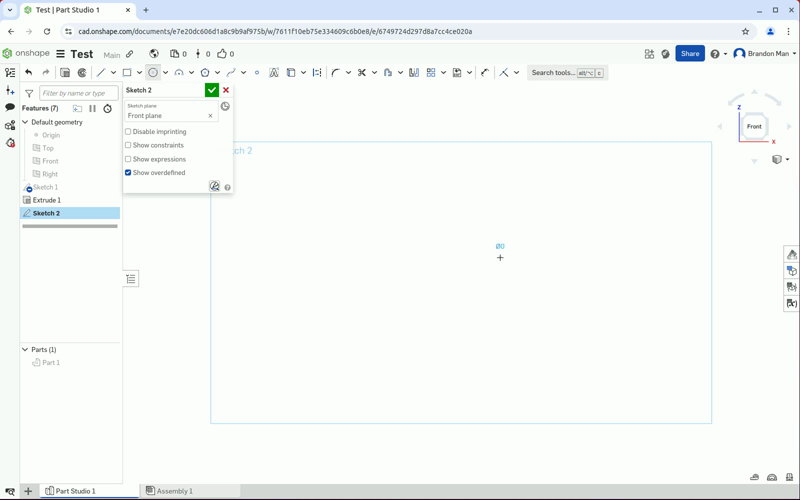
mouse_move(526, 257)
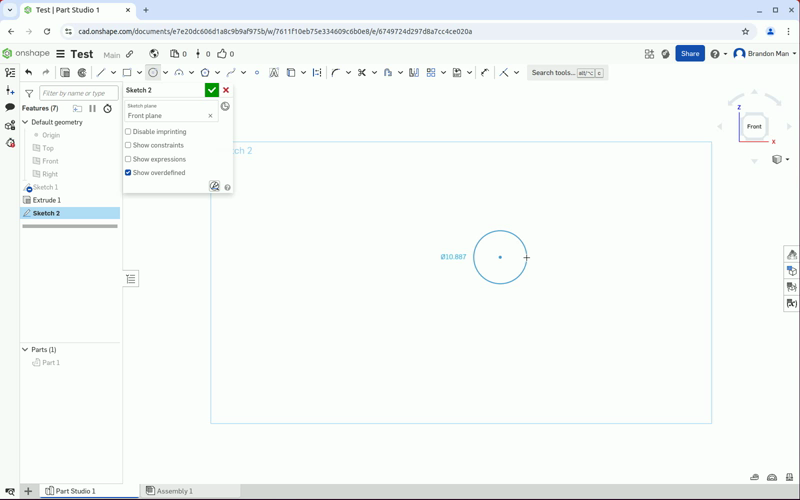
click(526, 257)
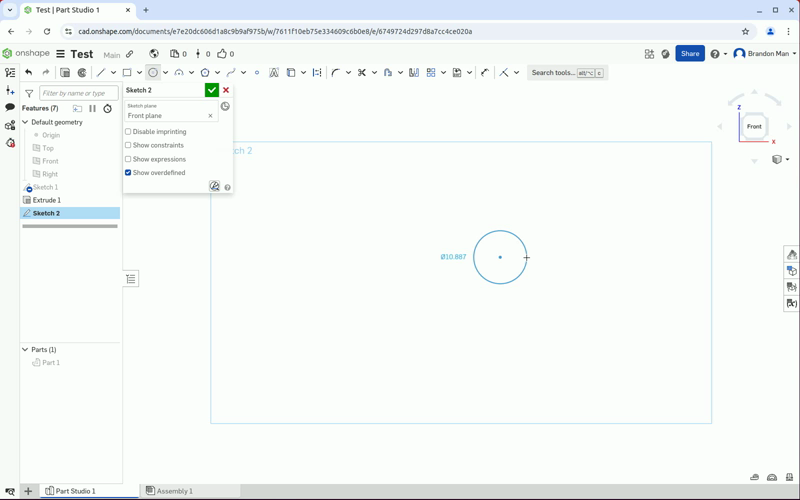
key(esc)
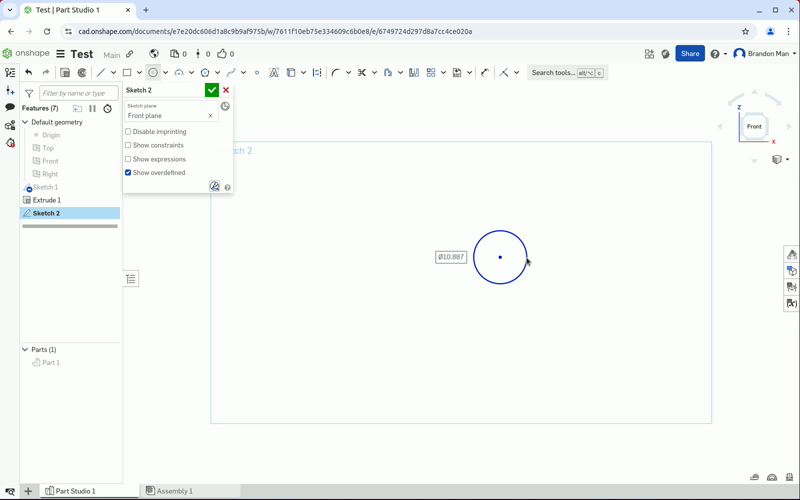
mouse_move(509, 277)
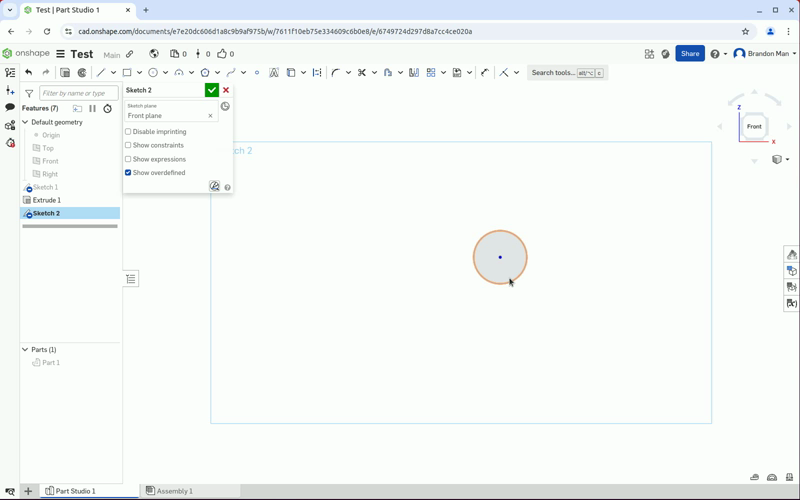
click(509, 277)
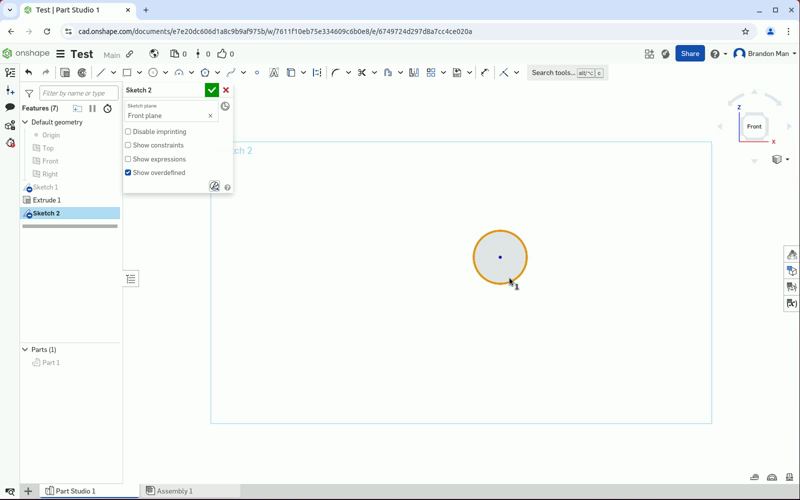
mouse_move(73, 352)
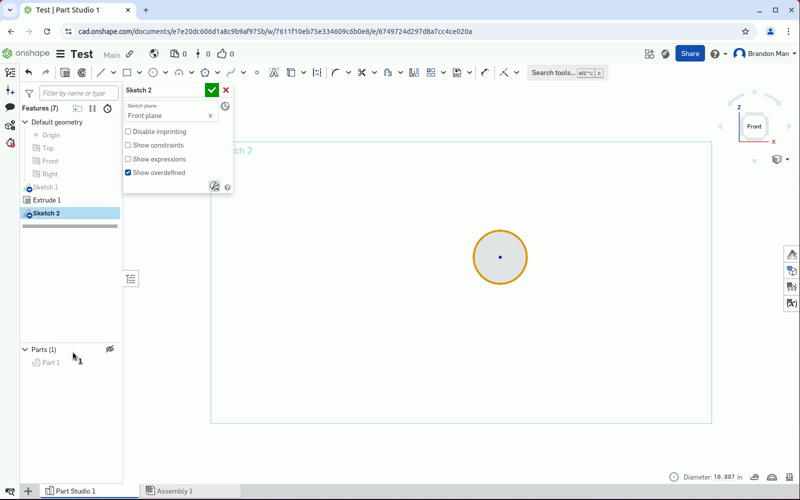
key(shift+y)
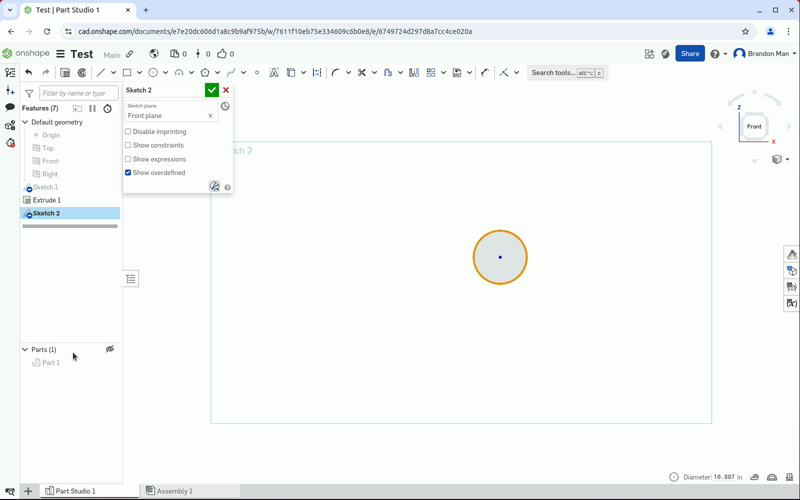
key(shift+e)
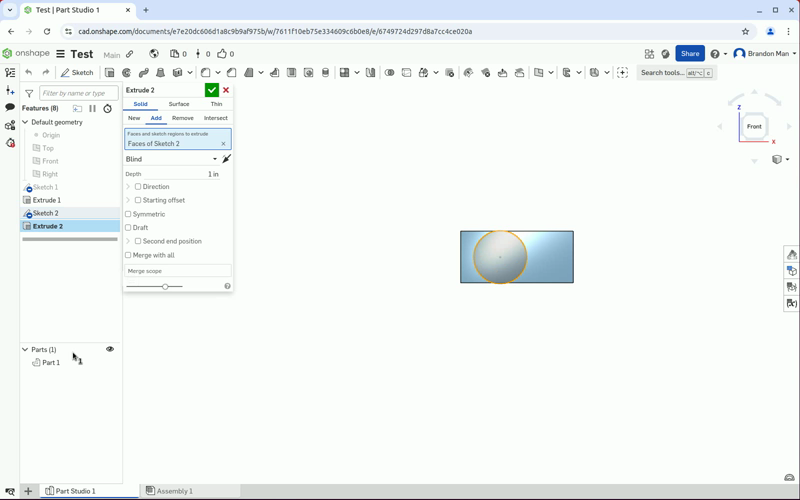
mouse_move(143, 106)
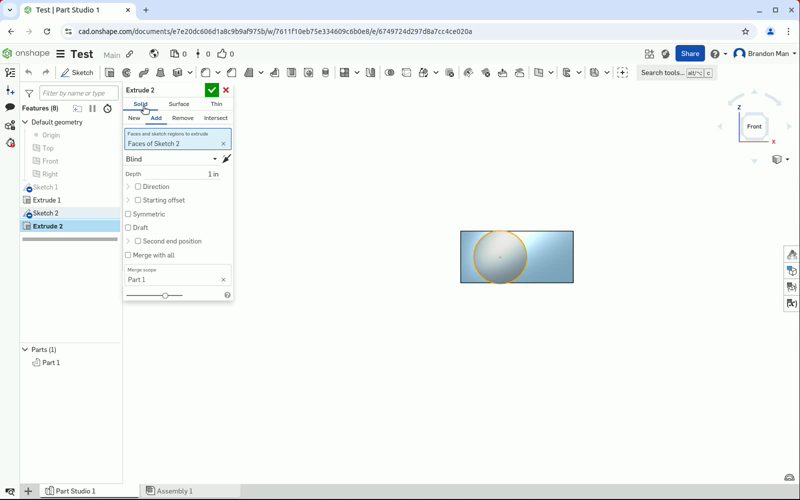
click(143, 106)
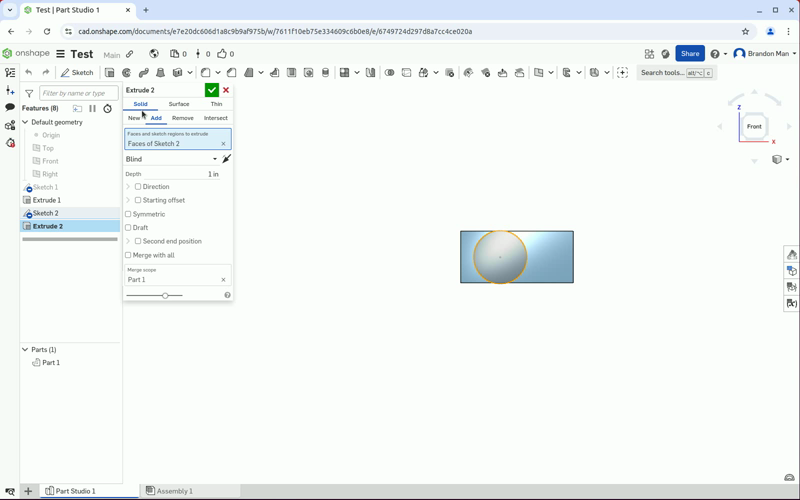
mouse_move(137, 120)
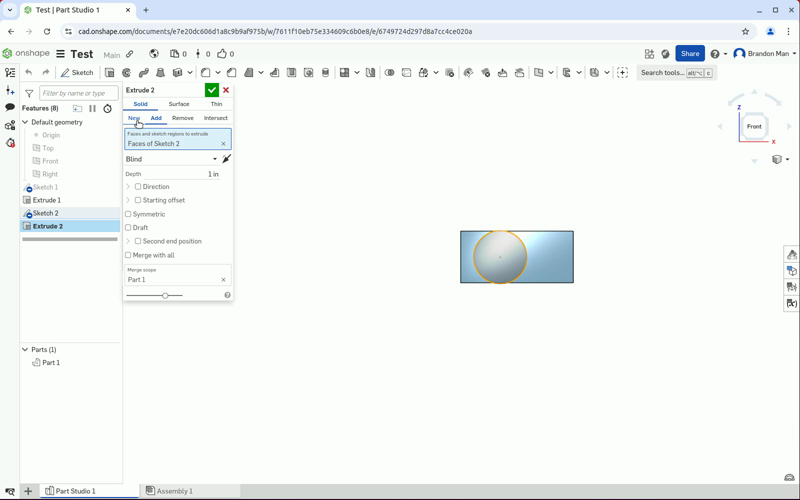
click(137, 120)
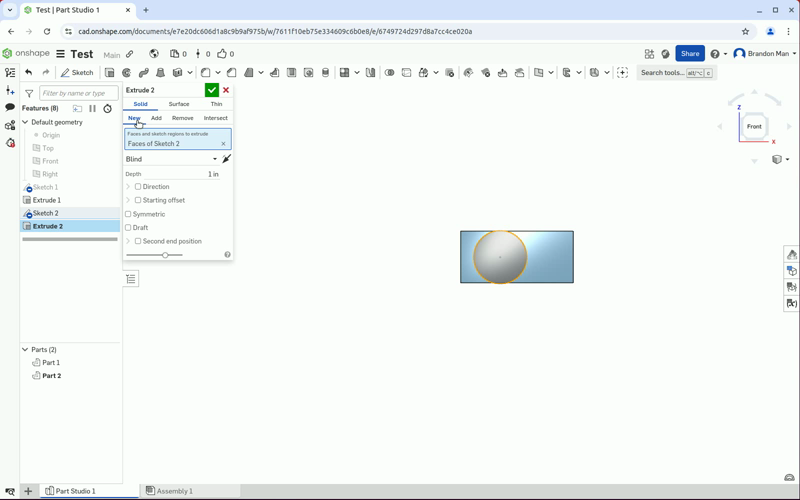
key(tab, 4)
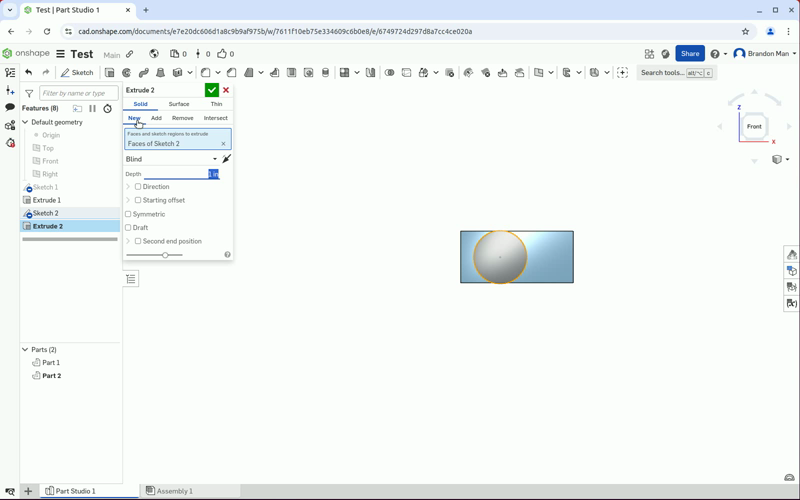
text(0.963)
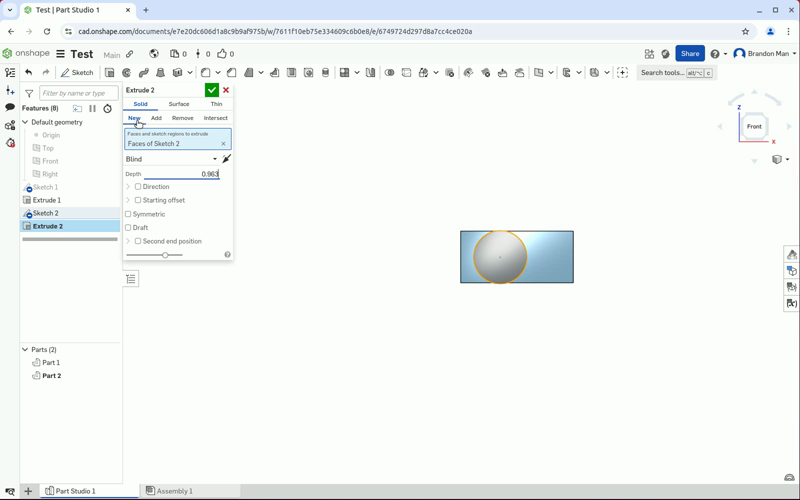
key(enter)
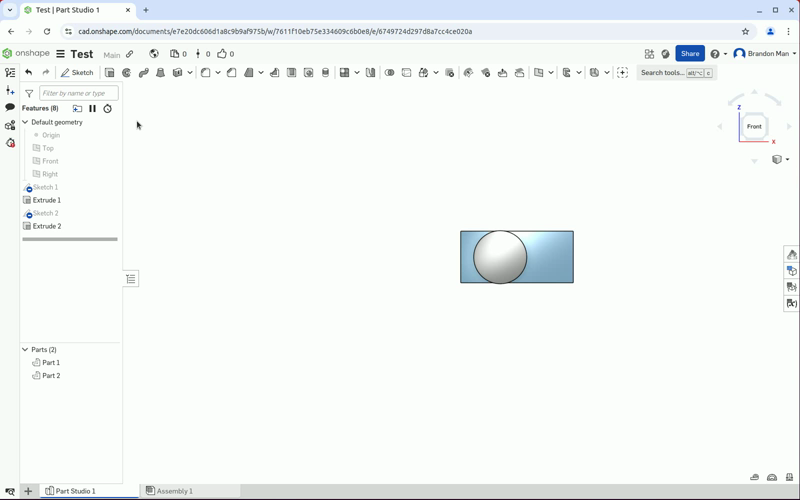
key(shift+h)
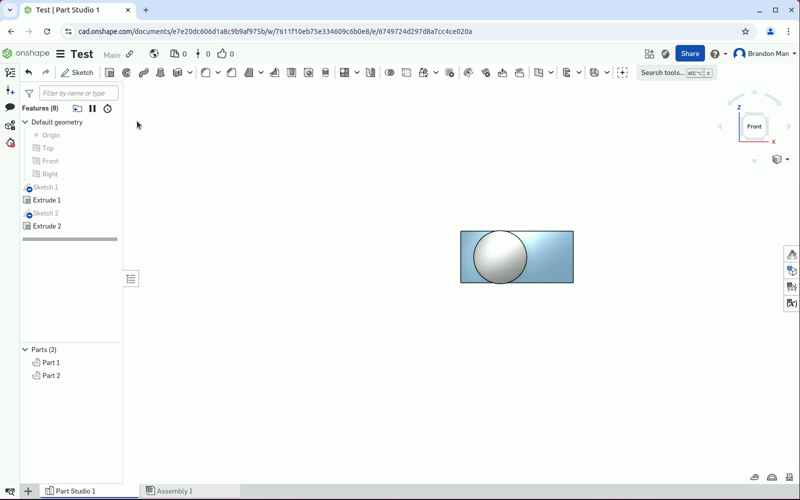
key(shift+h)
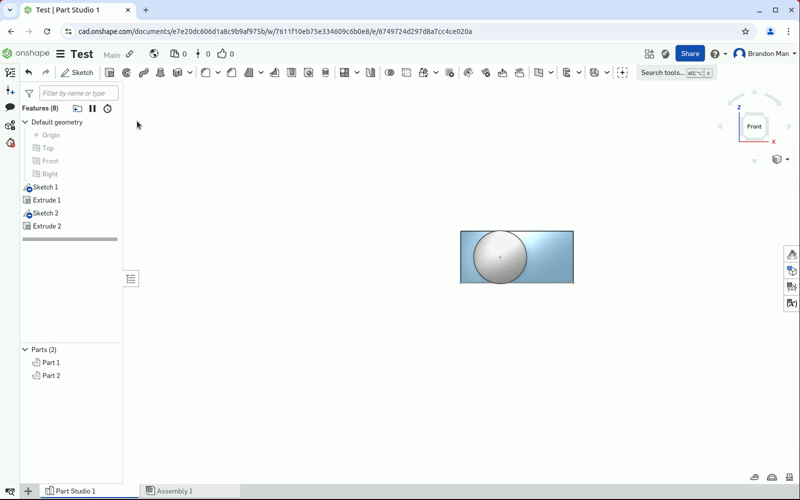
key(shift+7)
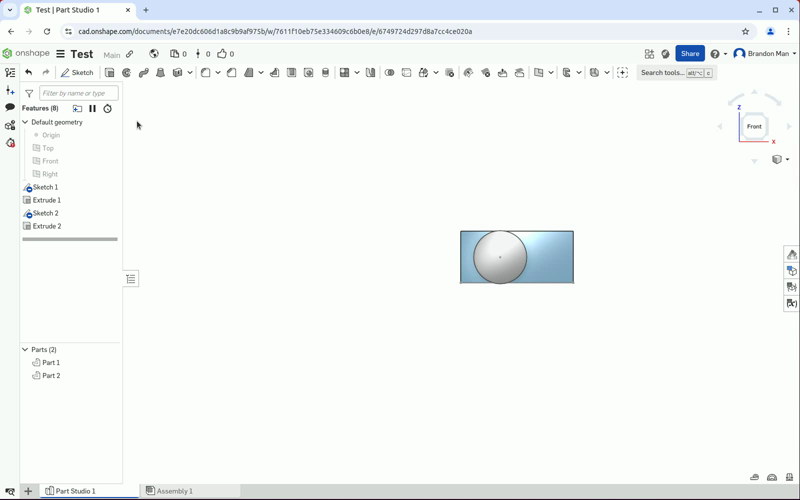
key(left, 2)
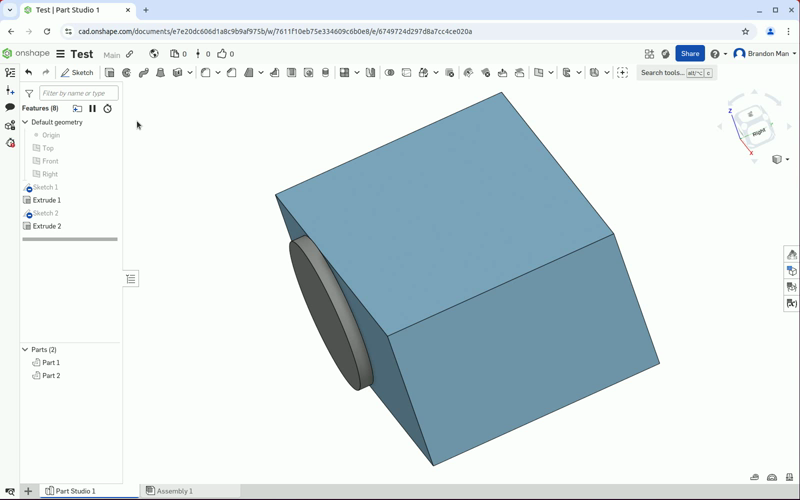
key(down, 2)
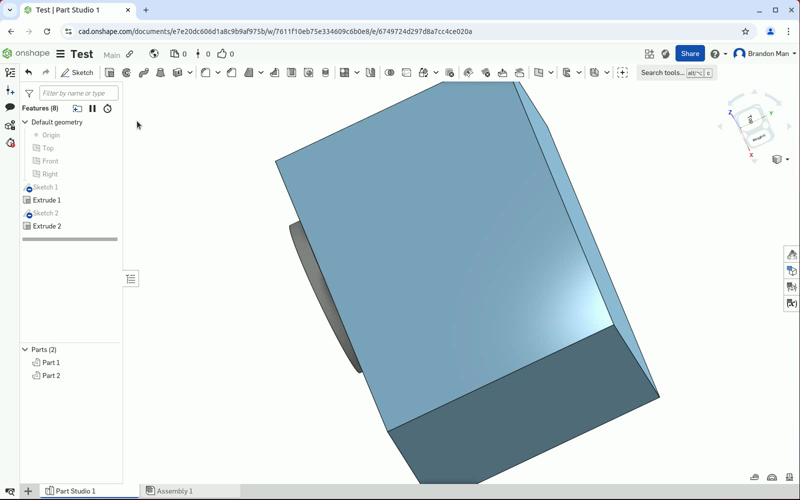
key(up, 2)
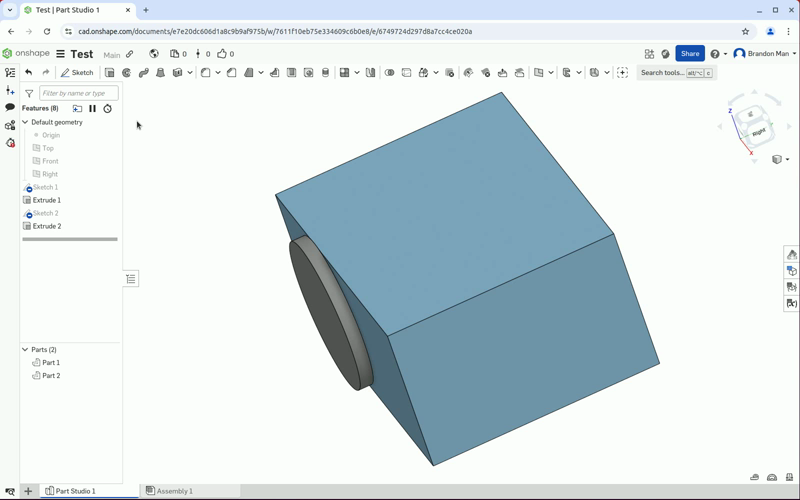
key(right, 2)
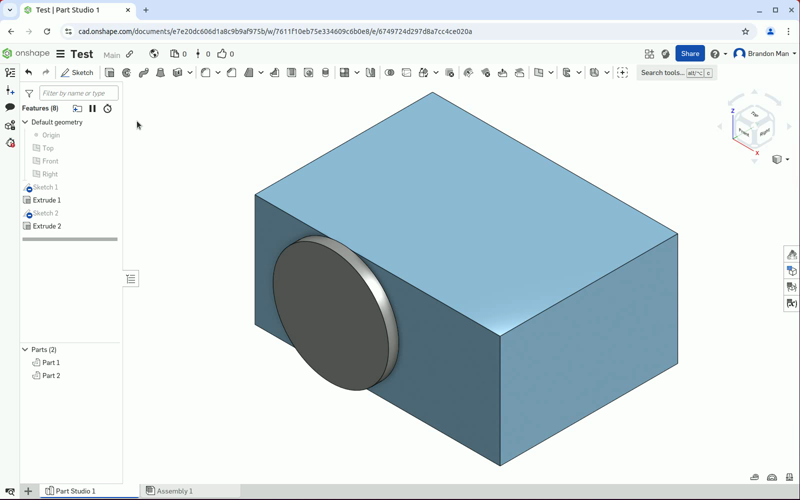
mouse_move(73, 189)
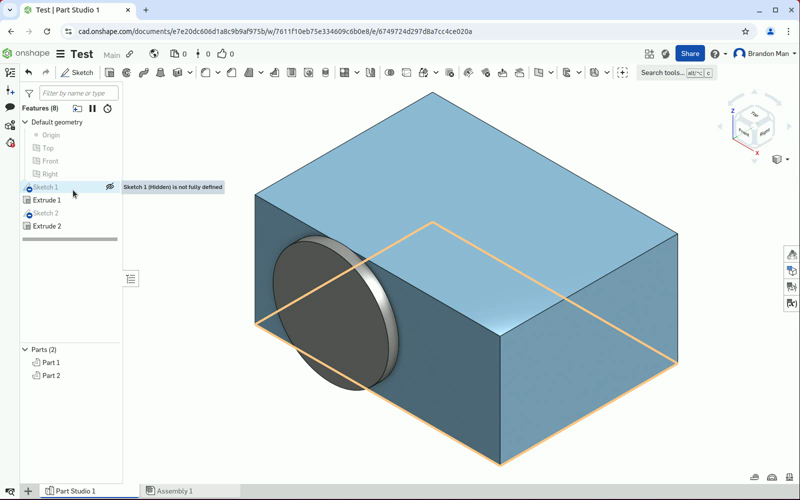
click(73, 189)